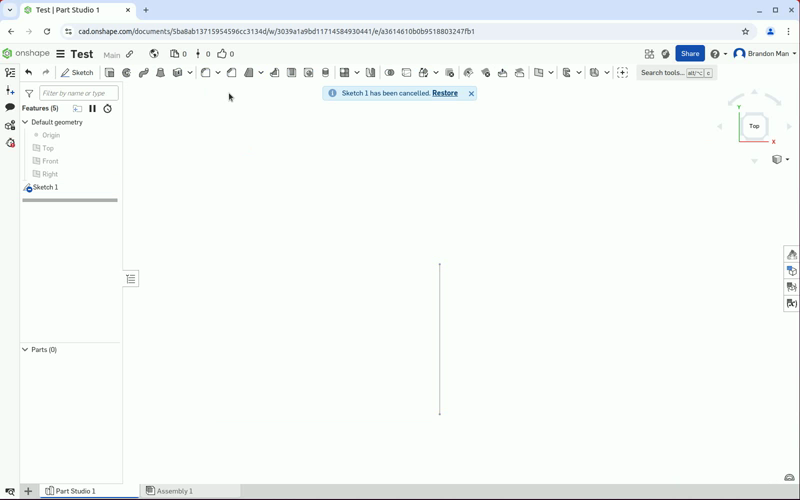
key(shift+h)
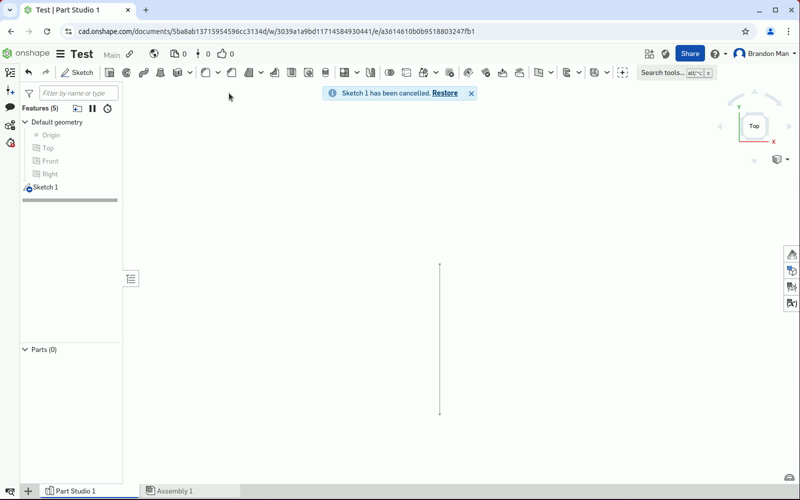
key(shift+s)
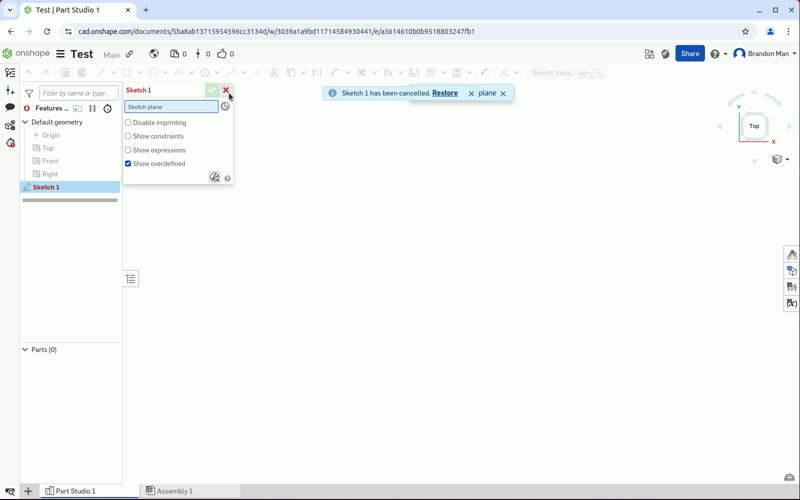
mouse_move(73, 150)
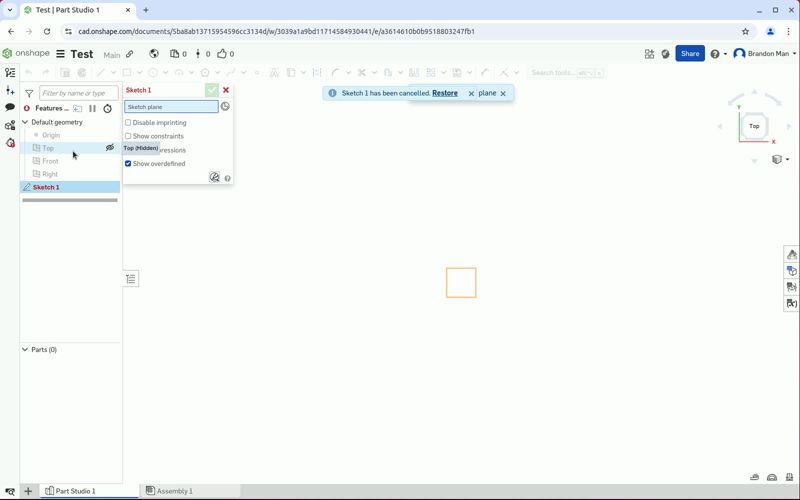
click(73, 150)
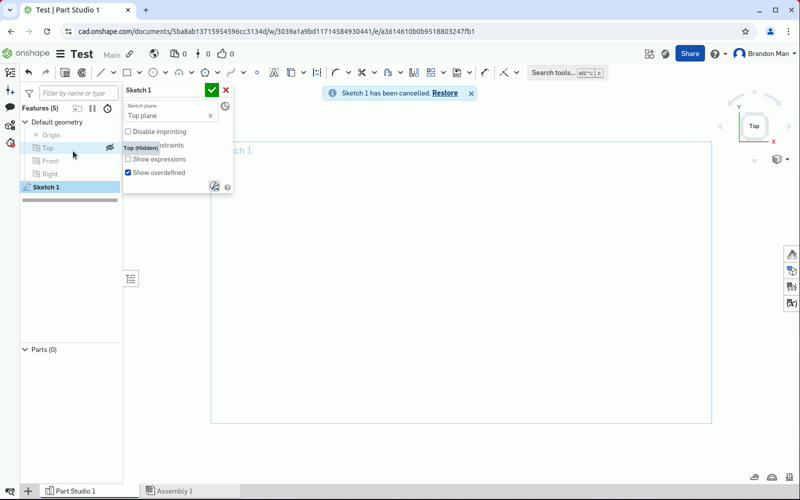
mouse_move(73, 352)
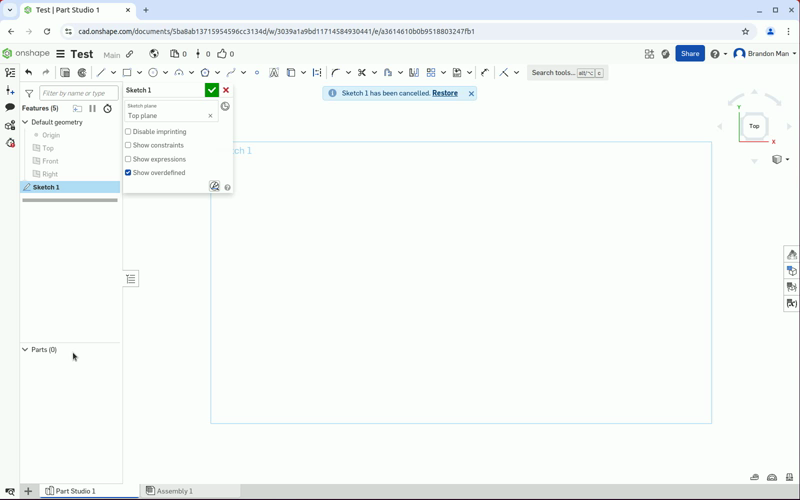
key(y)
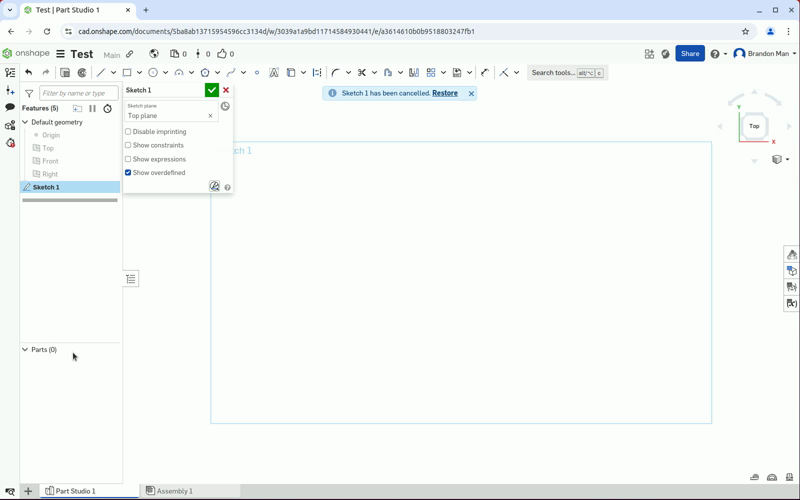
key(l)
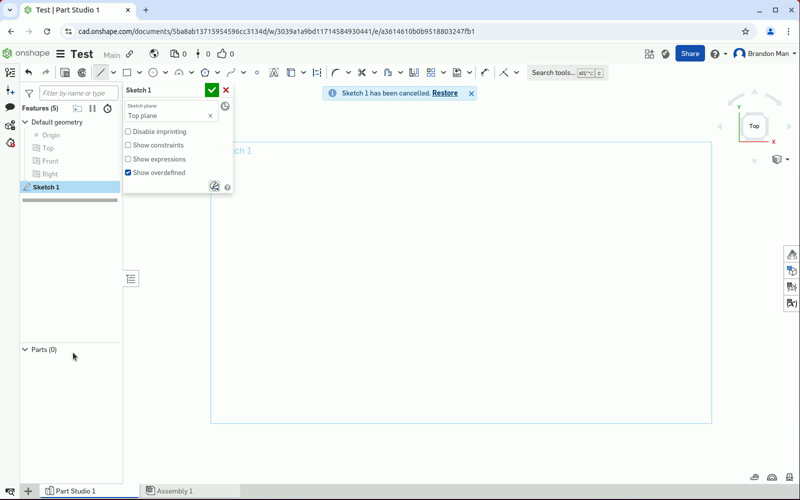
key_down(shift)
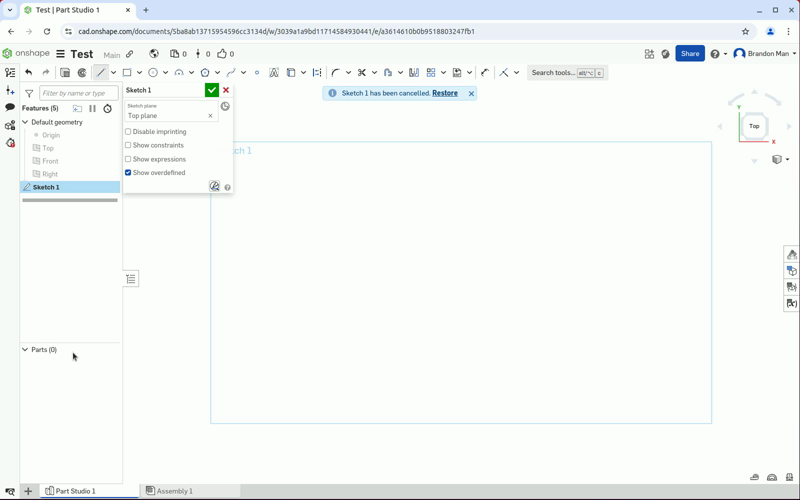
mouse_move(397, 270)
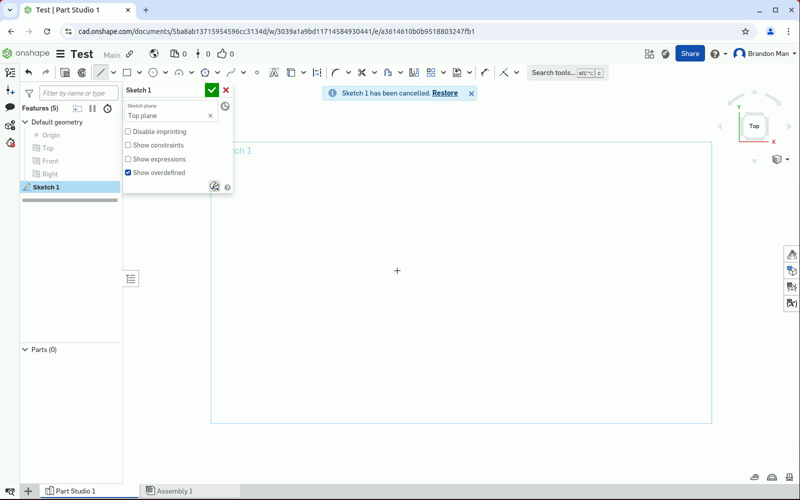
click(397, 270)
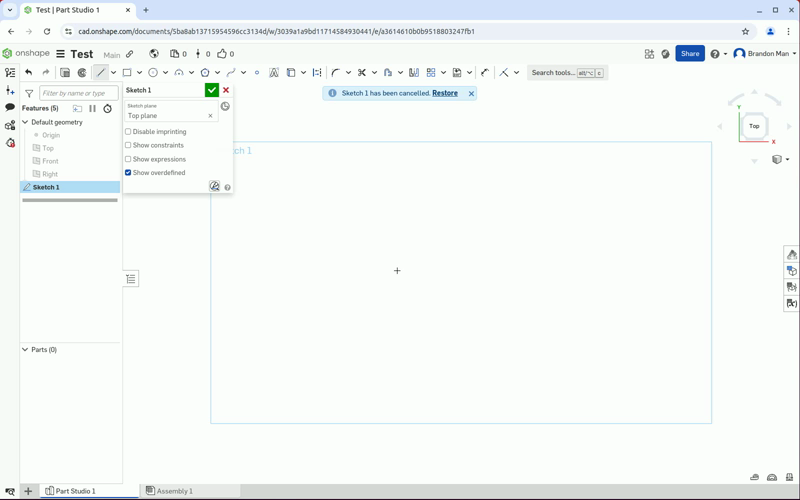
key_up(shift)
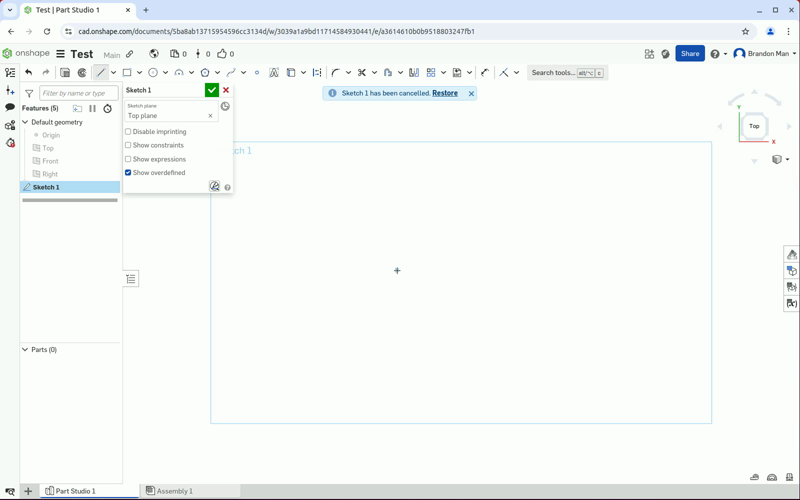
key_down(shift)
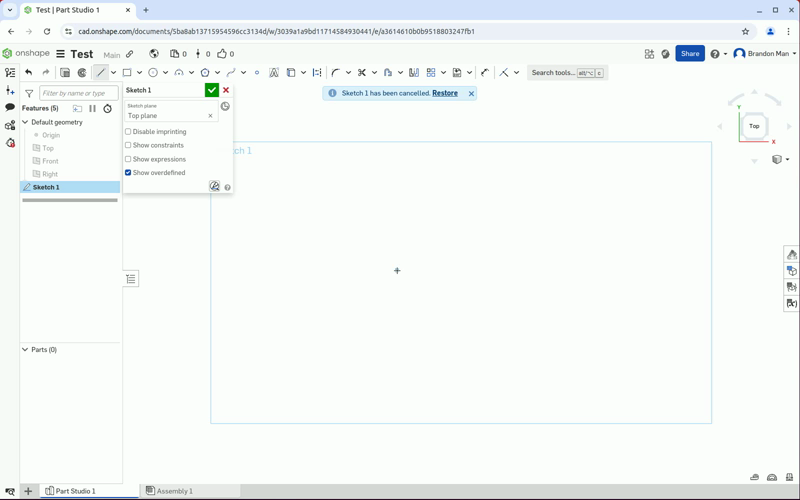
mouse_move(427, 270)
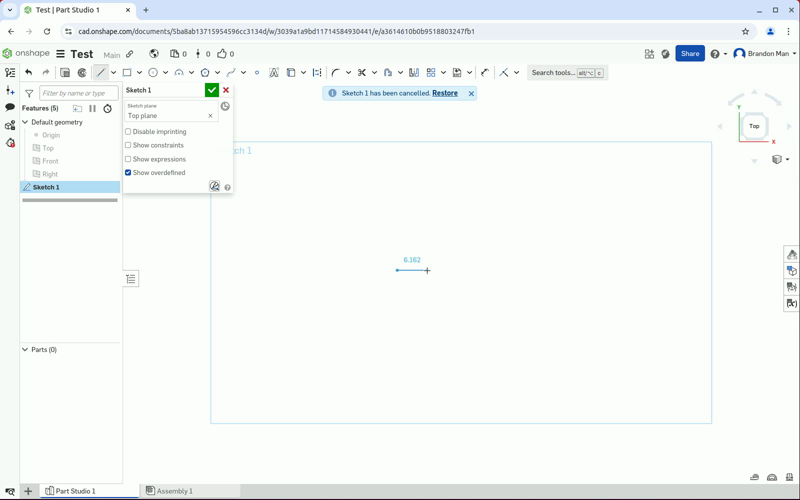
mouse_move(425, 237)
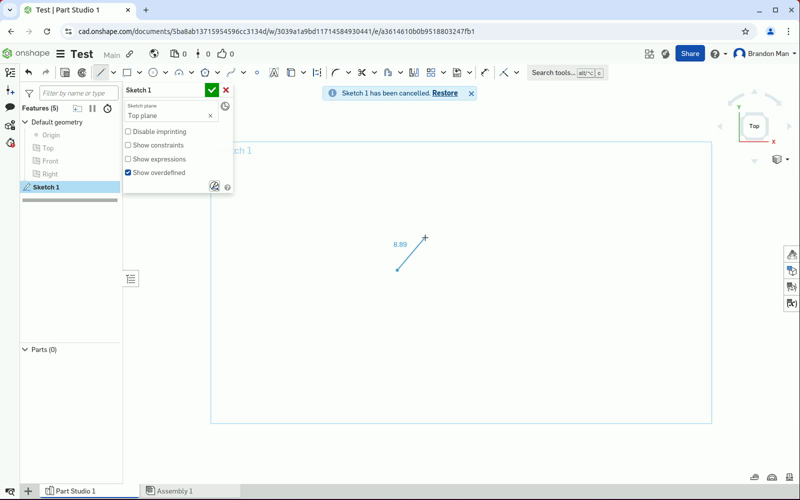
click(425, 237)
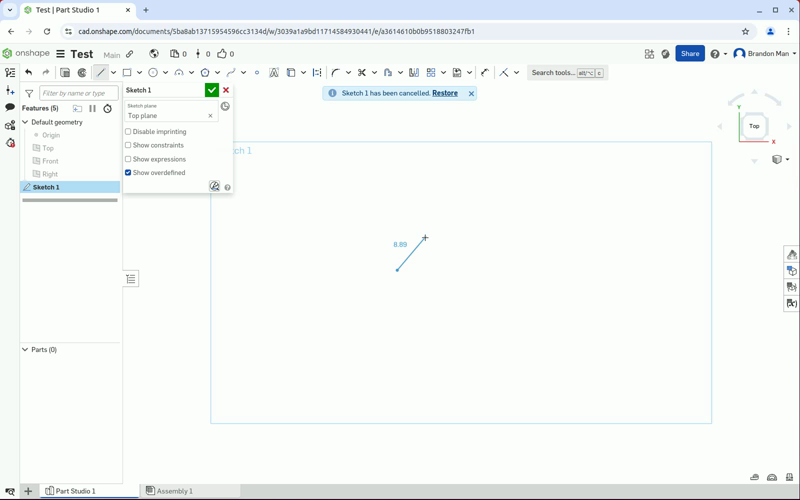
key_up(shift)
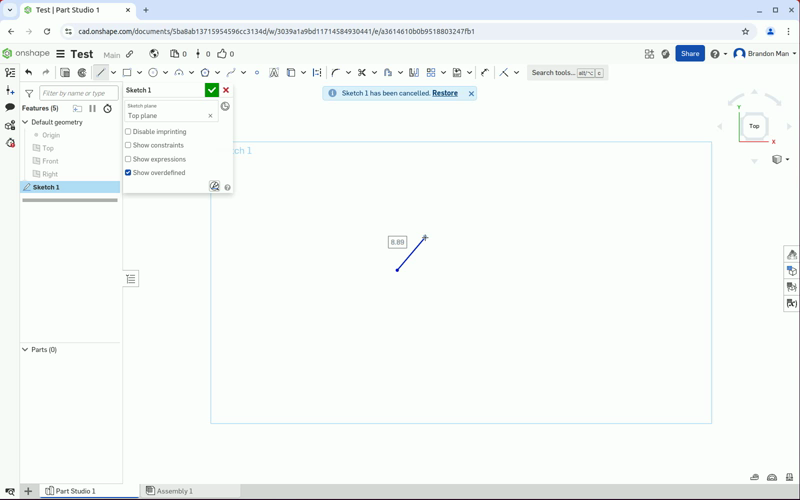
key_down(shift)
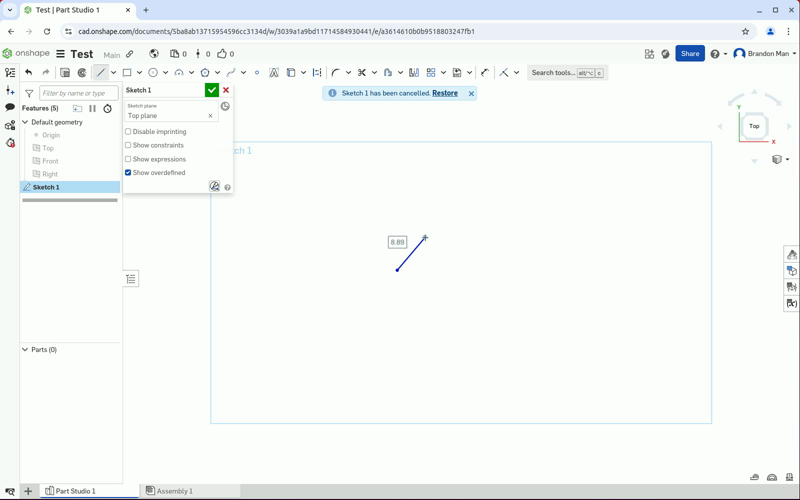
mouse_move(455, 237)
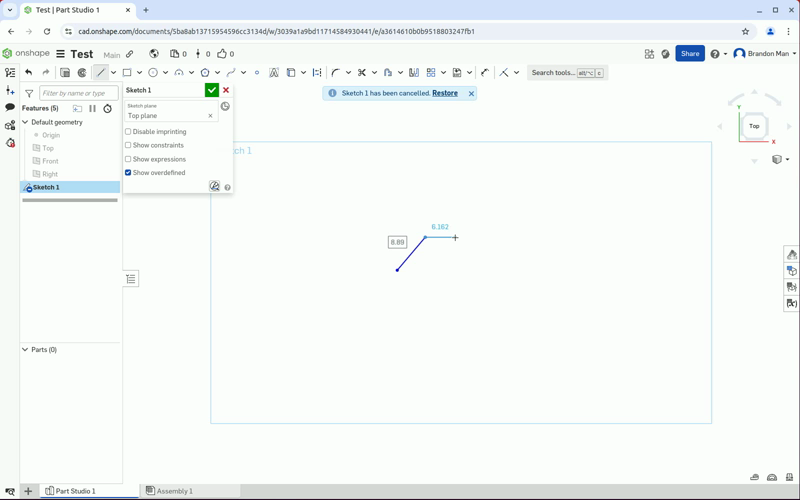
mouse_move(436, 237)
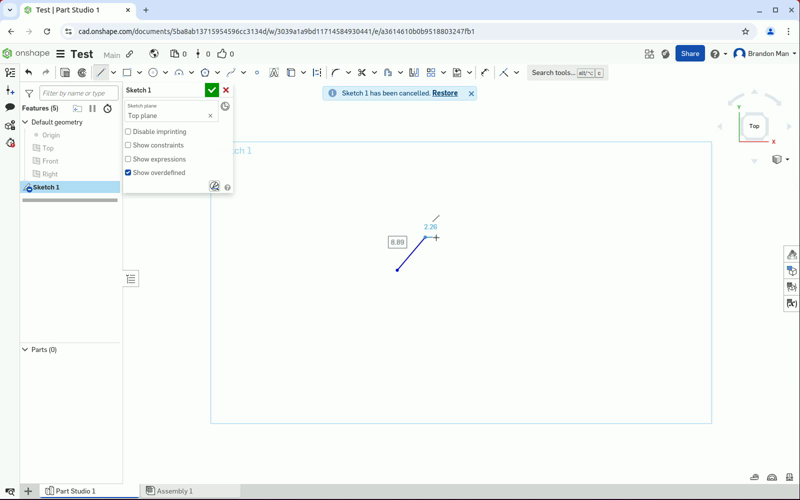
click(436, 237)
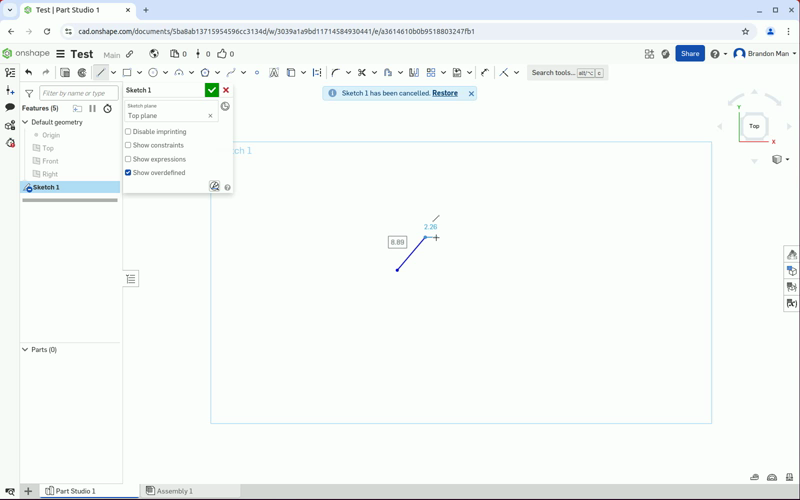
key_up(shift)
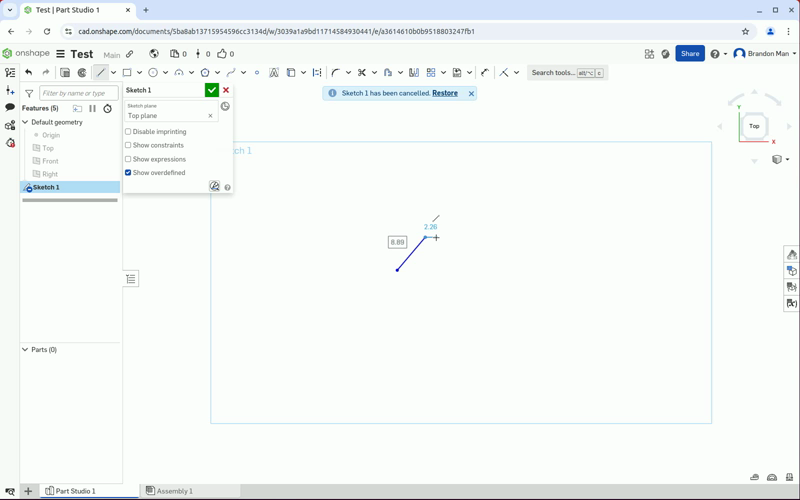
key_down(shift)
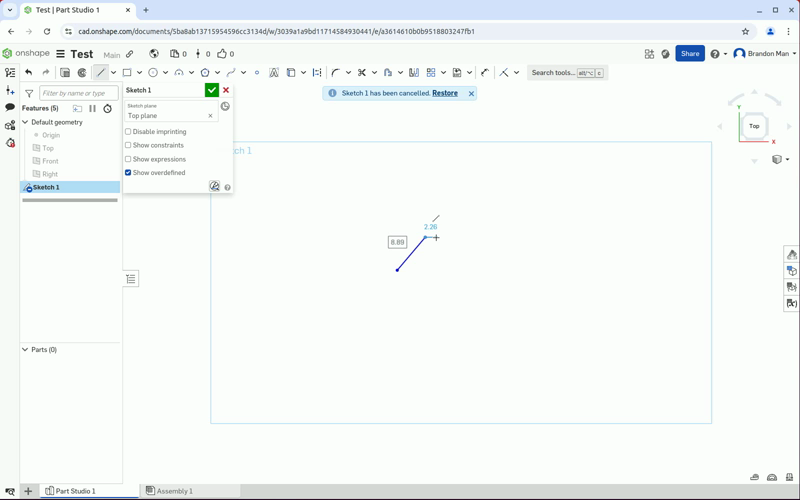
mouse_move(466, 237)
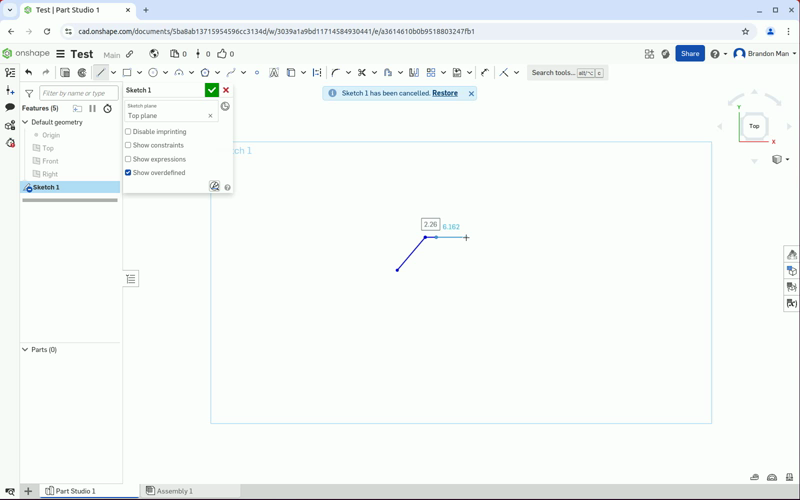
mouse_move(445, 244)
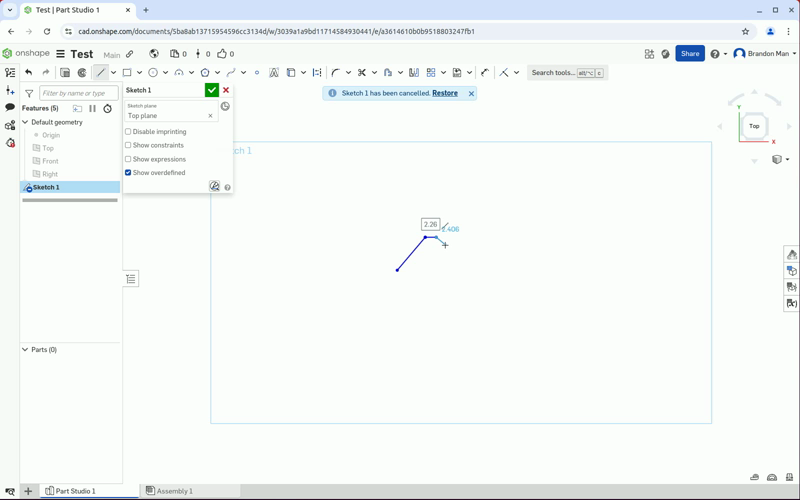
click(445, 244)
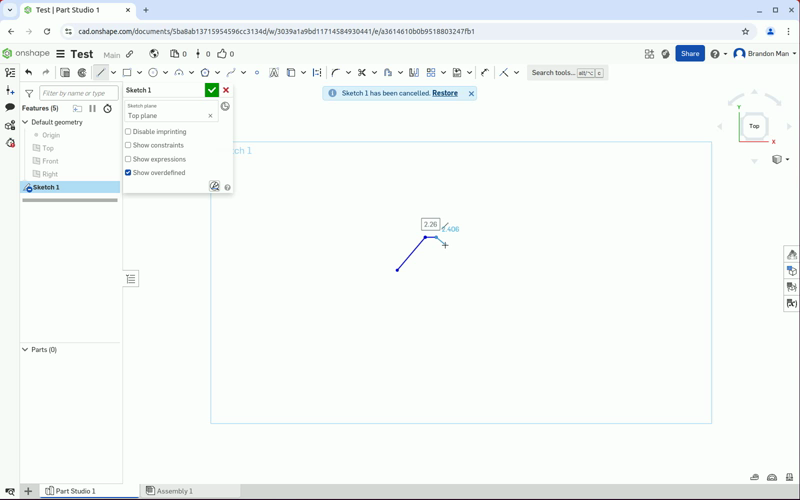
key_up(shift)
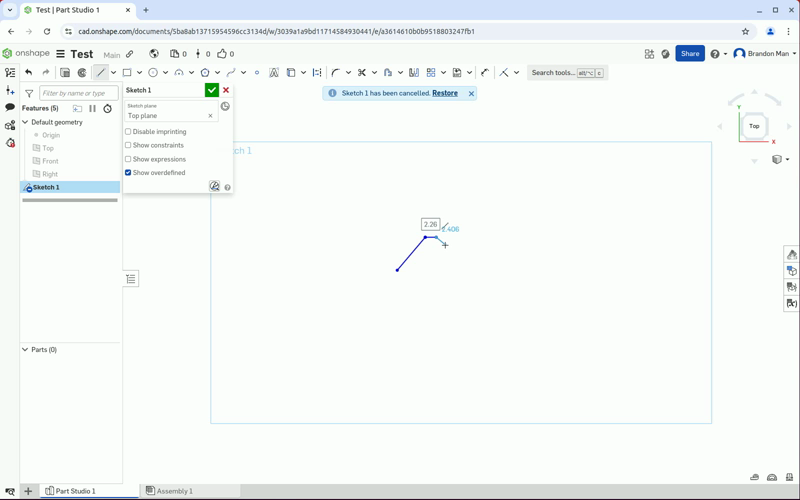
key(esc)
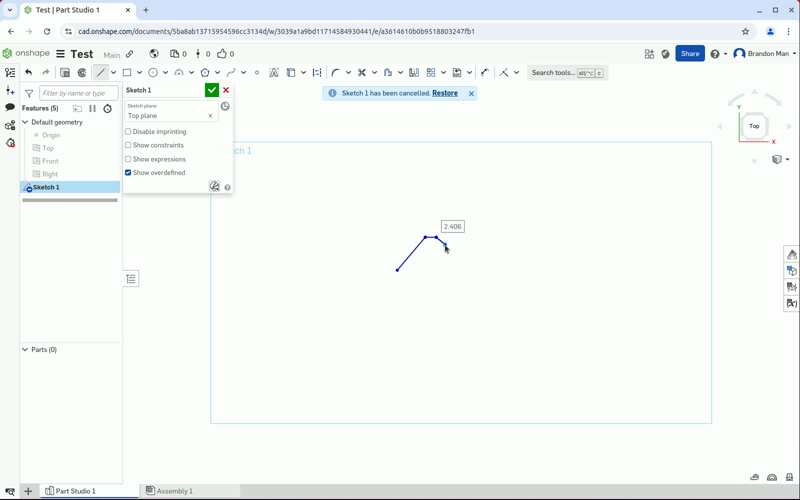
key(a)
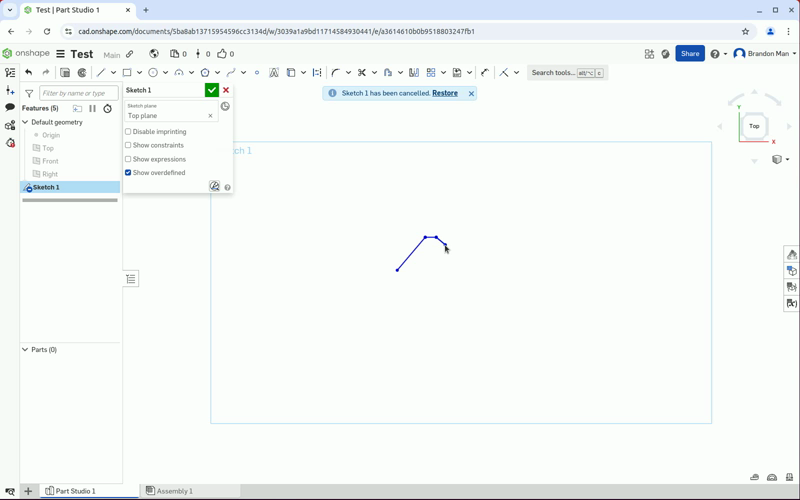
mouse_move(445, 244)
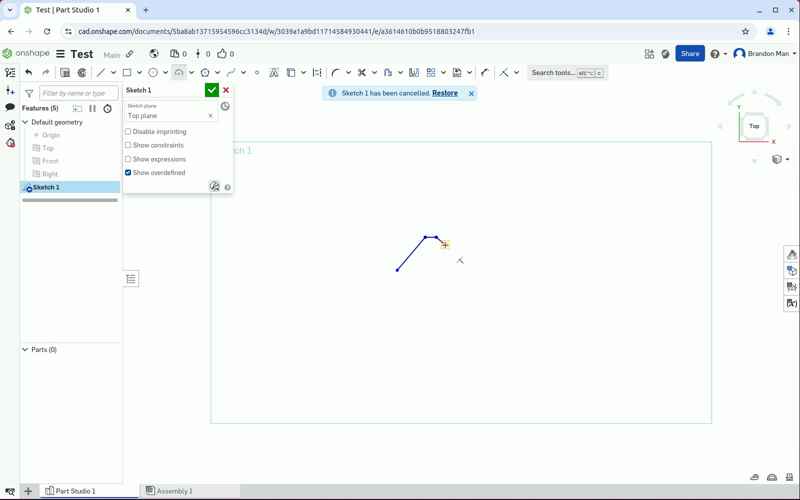
click(445, 244)
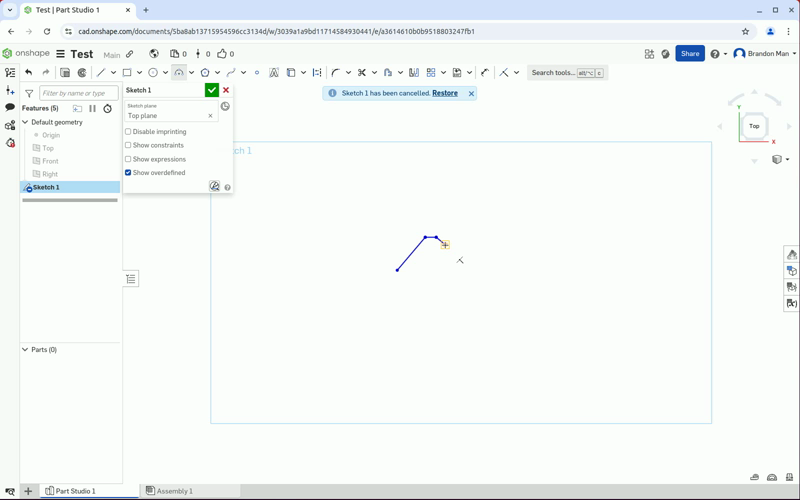
key_down(shift)
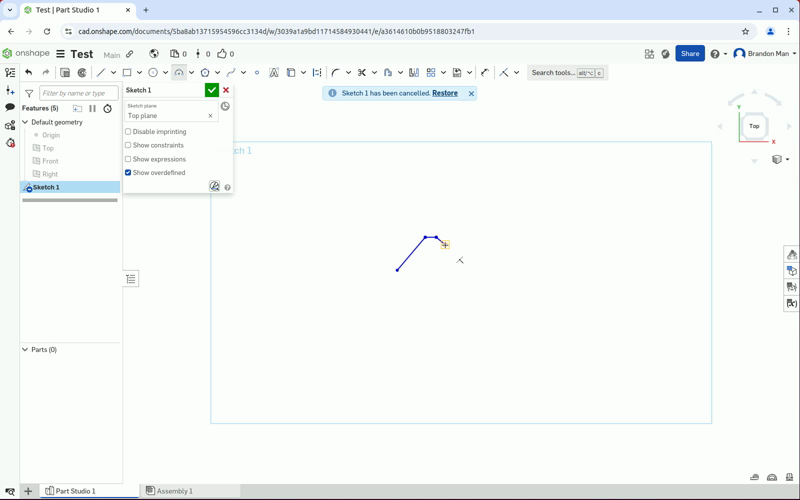
mouse_move(445, 253)
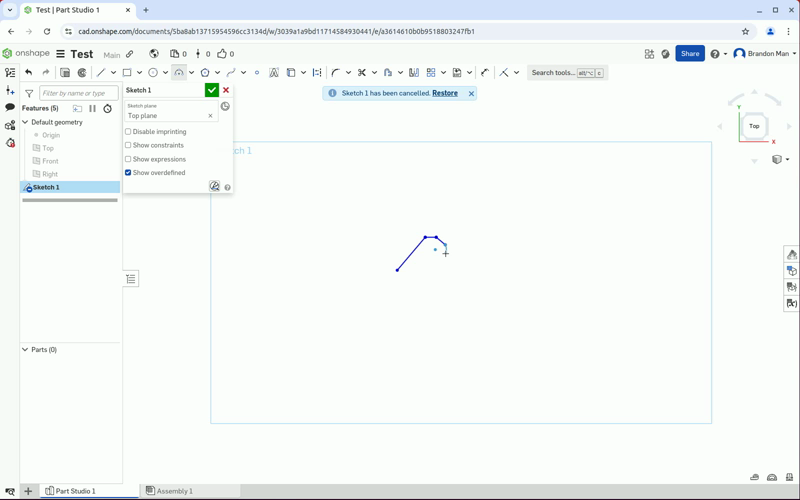
click(445, 253)
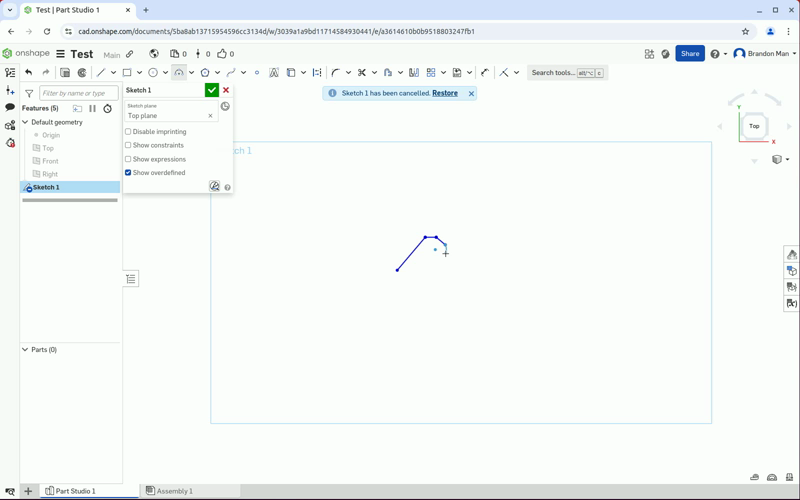
mouse_move(447, 248)
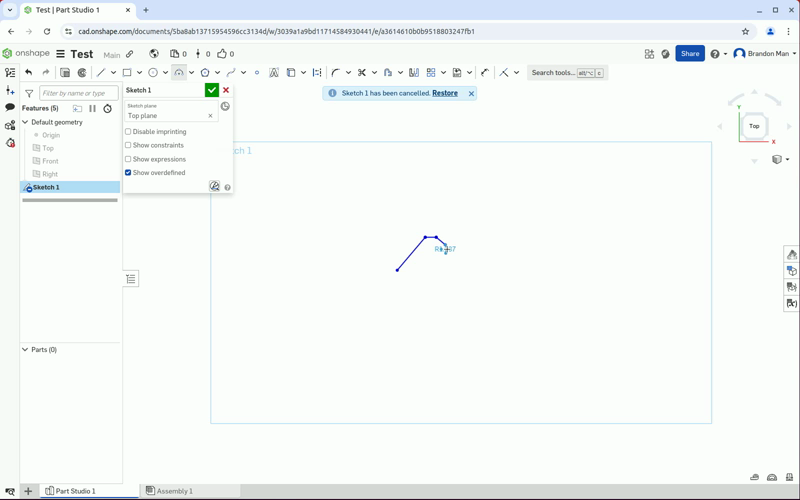
click(447, 248)
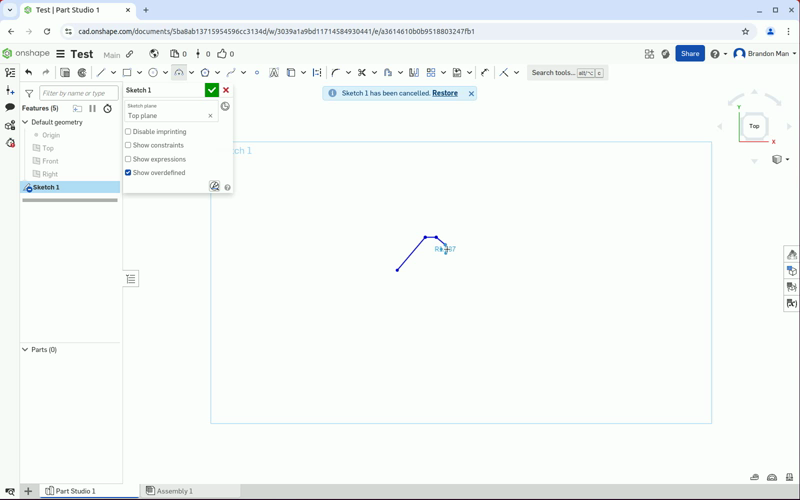
key_up(shift)
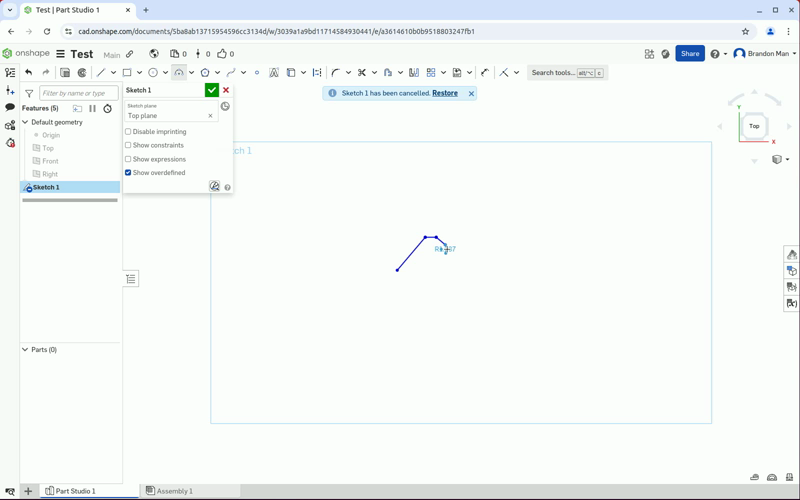
key(esc)
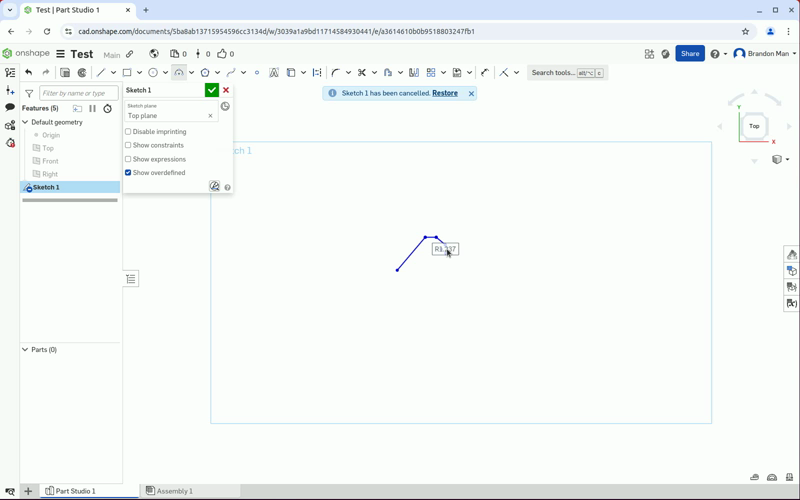
key(l)
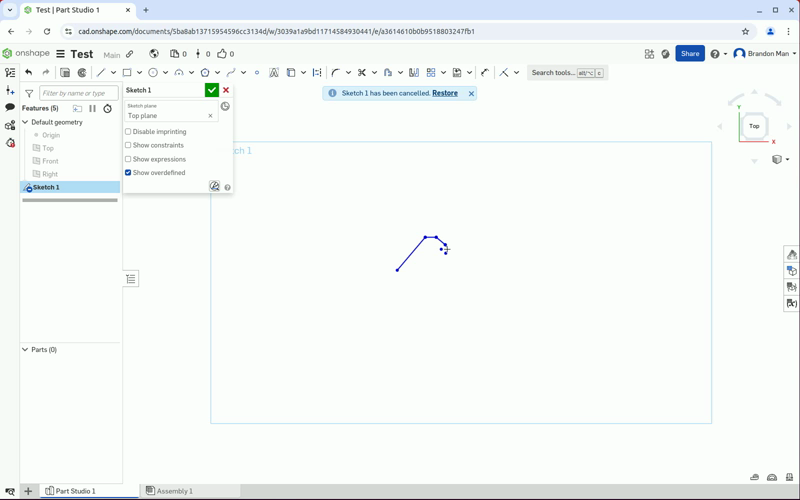
mouse_move(445, 253)
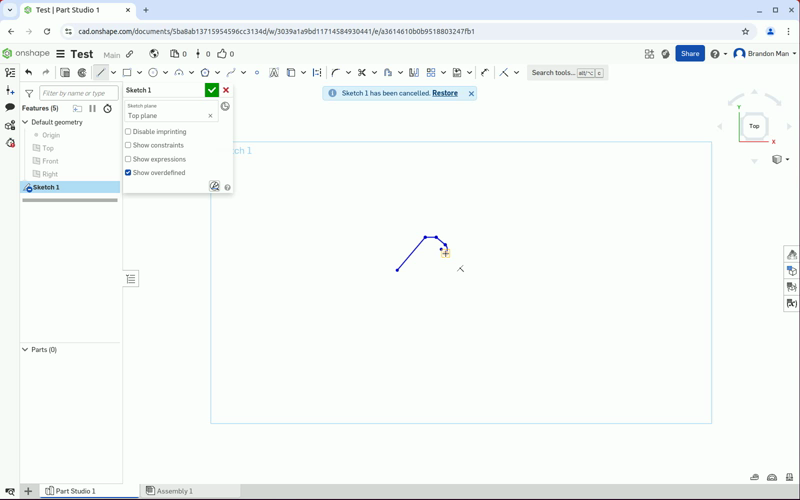
click(445, 253)
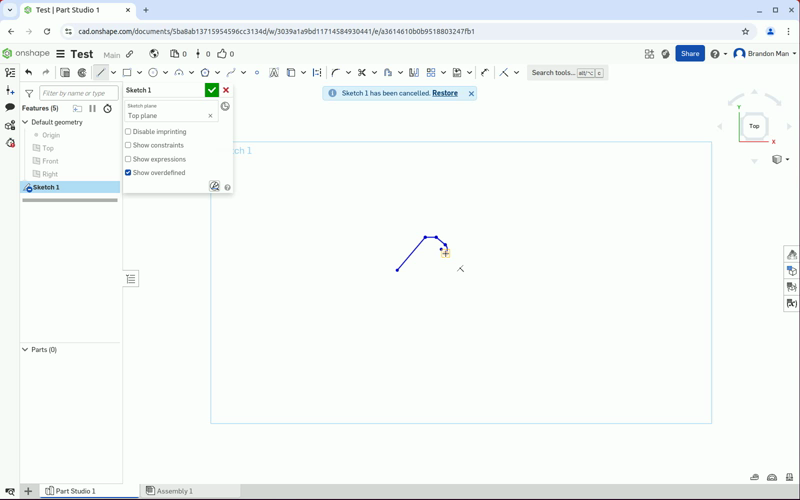
key_down(shift)
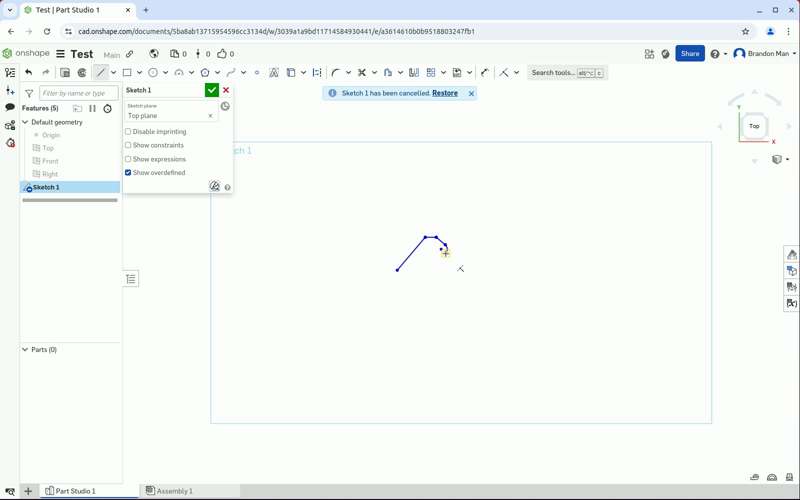
mouse_move(475, 253)
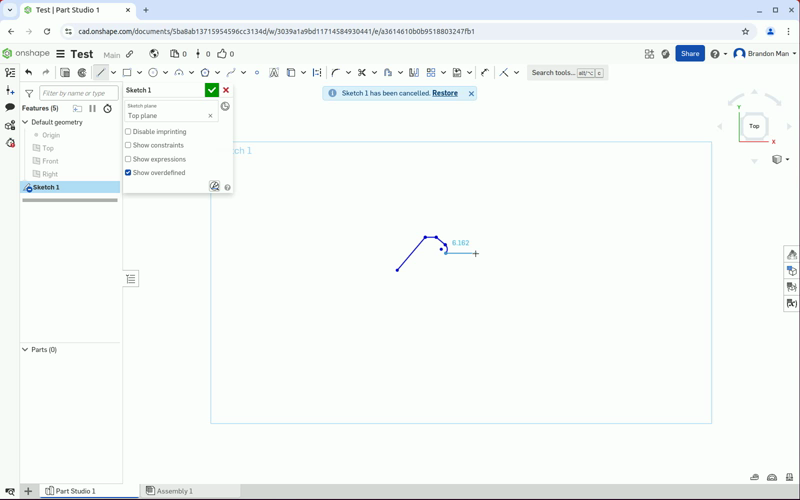
mouse_move(438, 261)
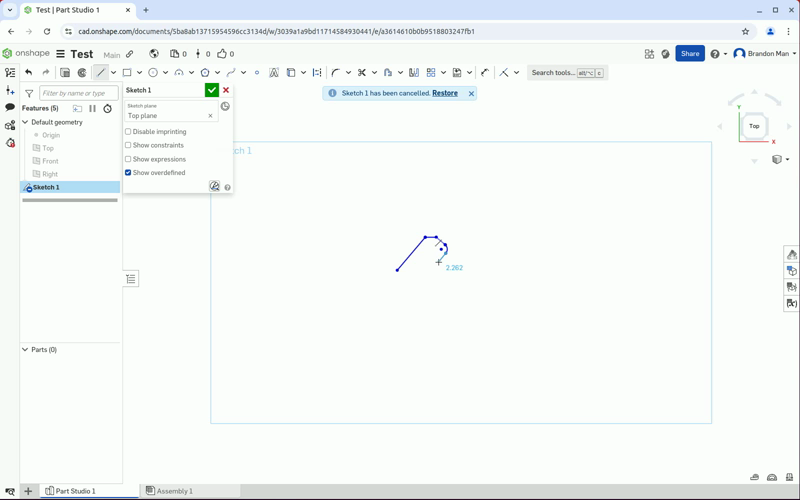
click(438, 261)
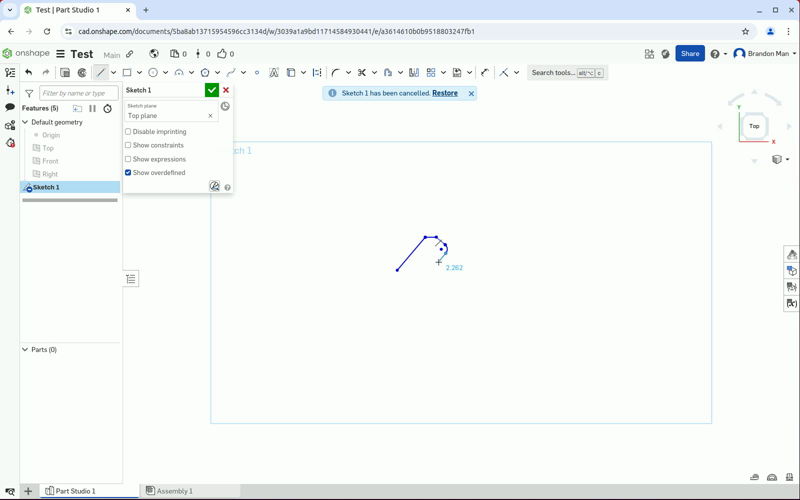
key_up(shift)
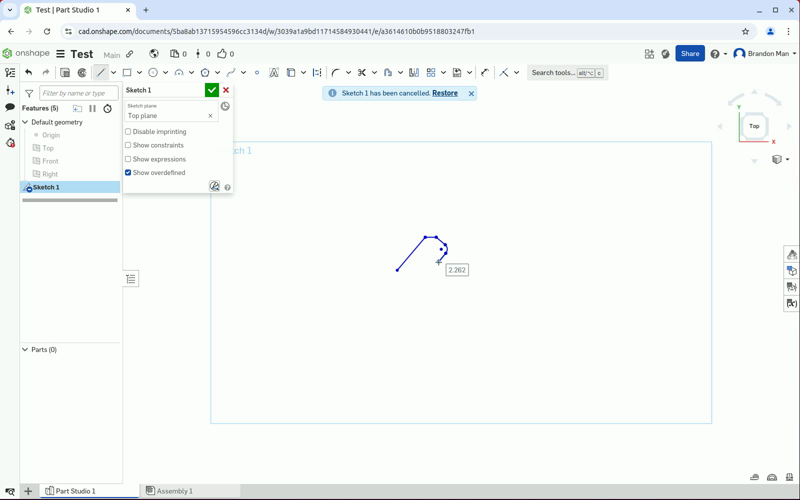
key(esc)
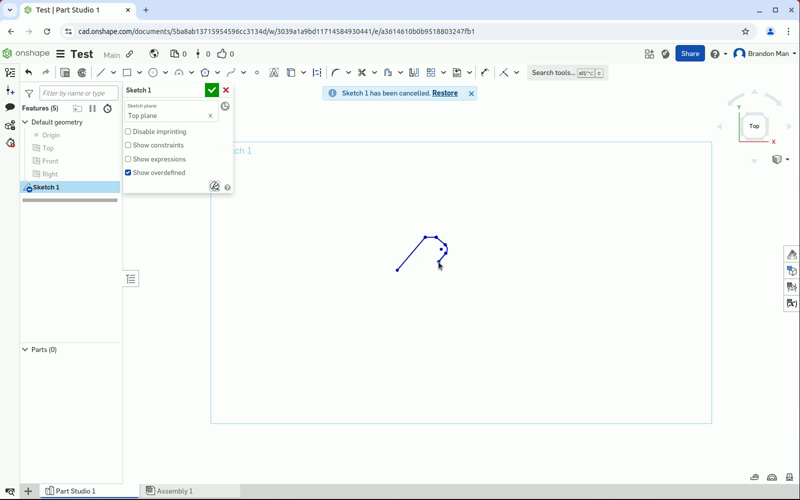
key(a)
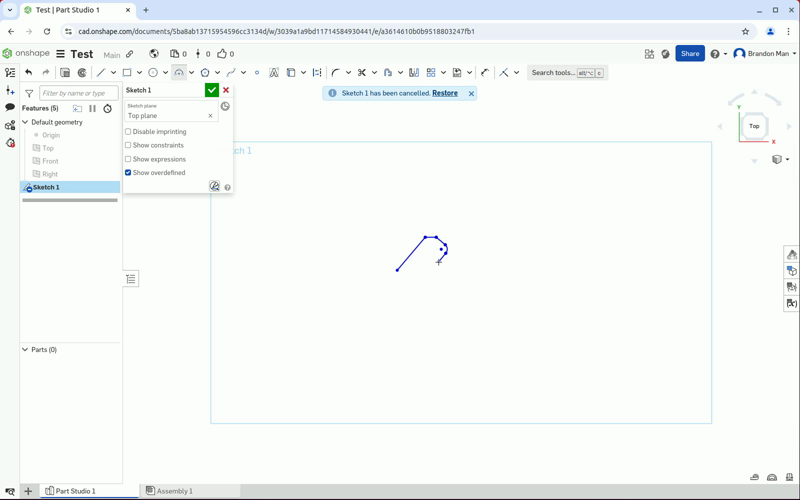
mouse_move(438, 261)
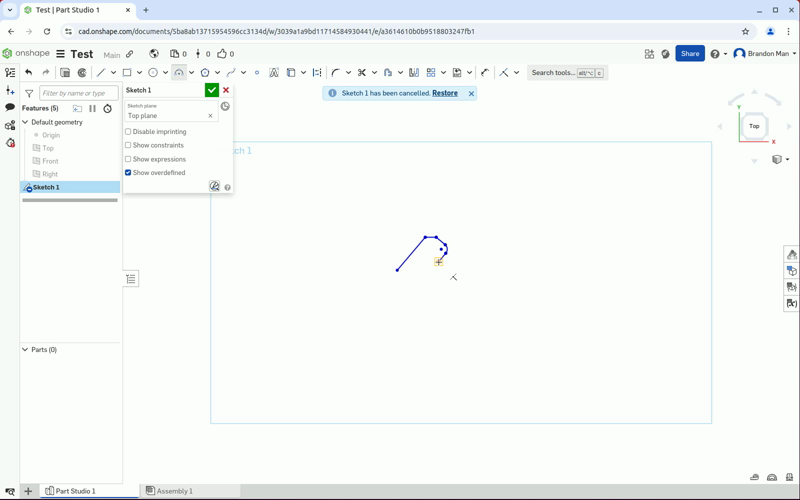
click(438, 261)
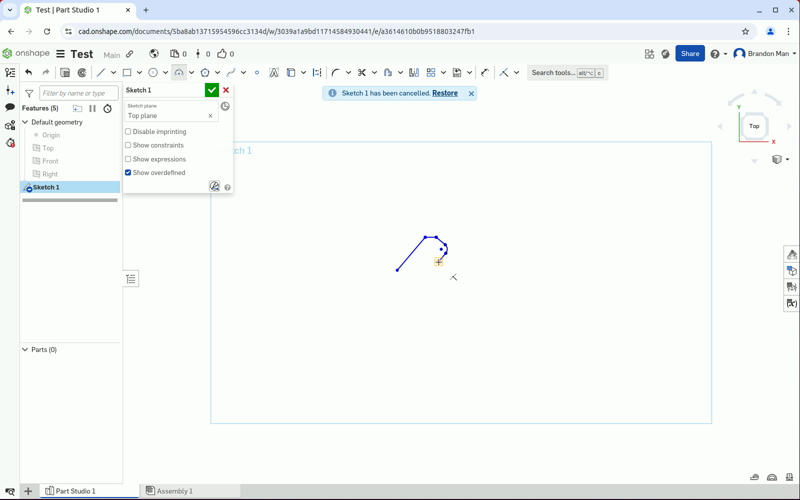
key_down(shift)
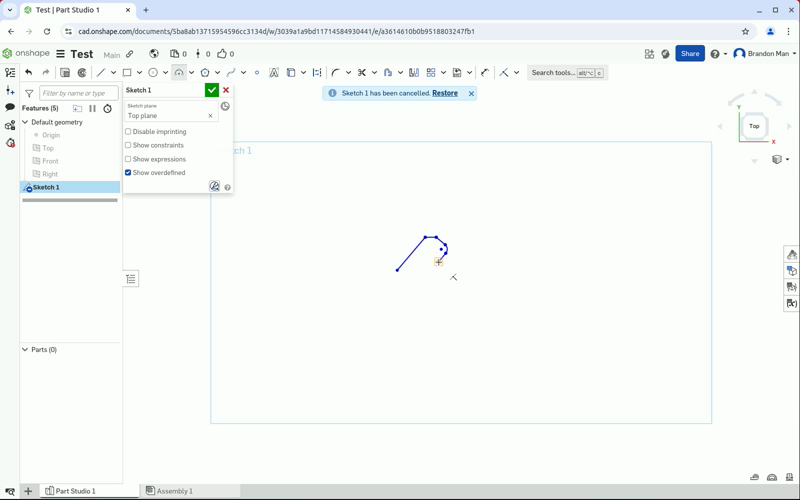
mouse_move(461, 270)
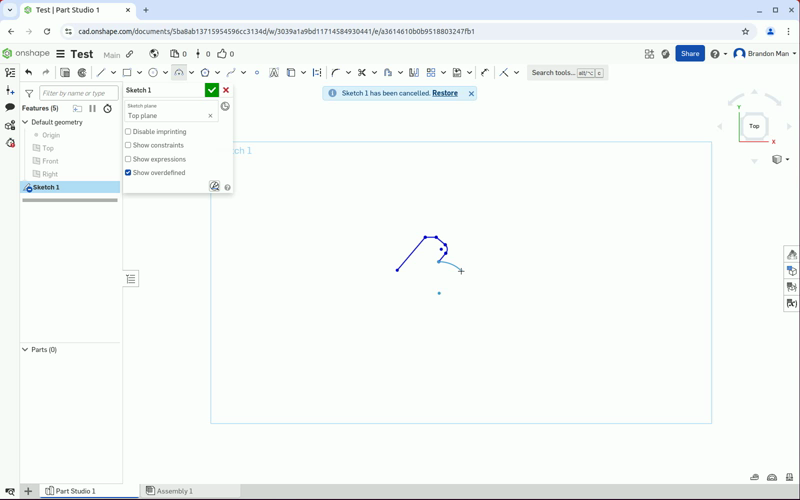
click(461, 270)
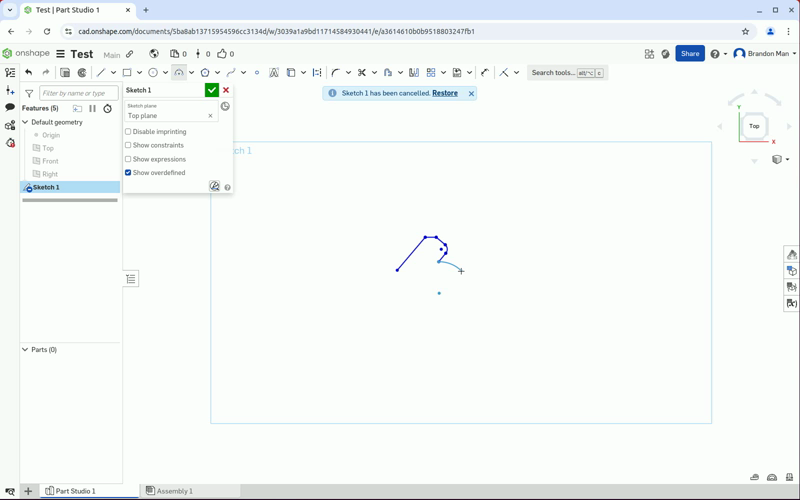
mouse_move(453, 258)
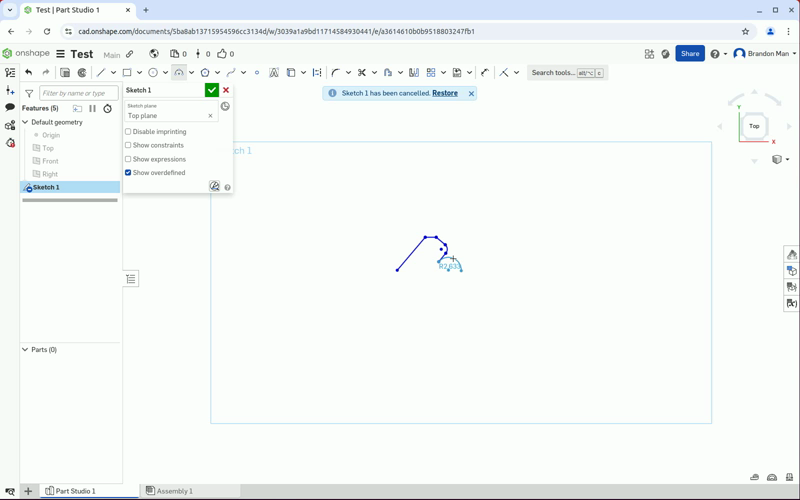
click(453, 258)
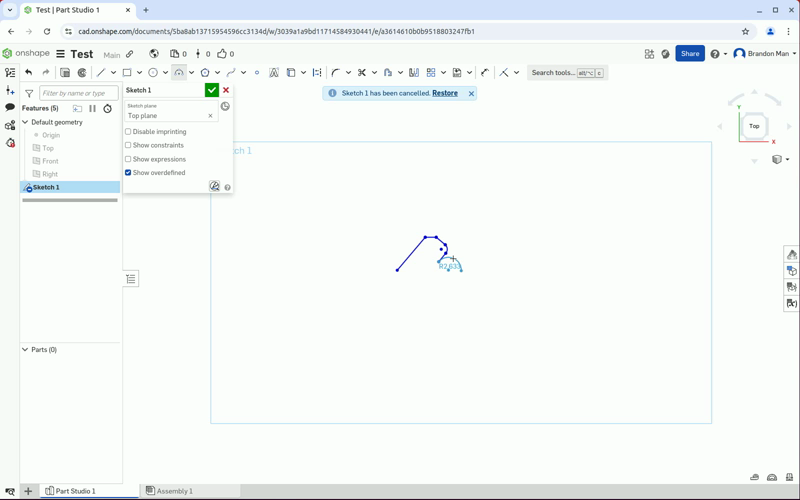
key_up(shift)
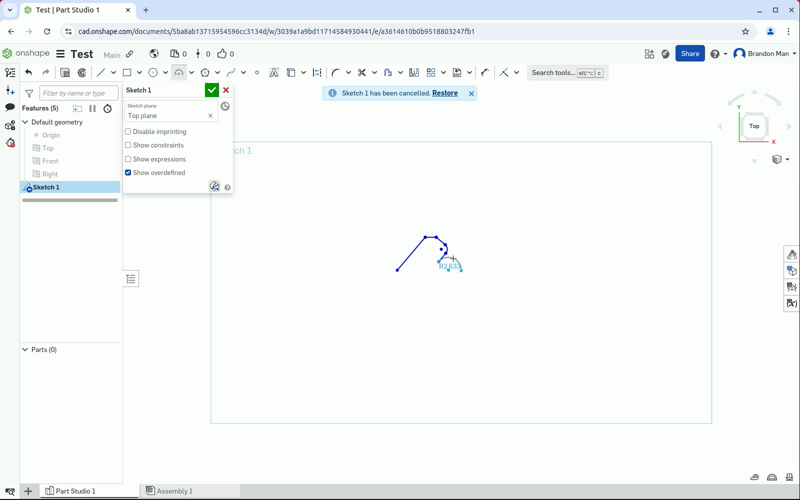
key(esc)
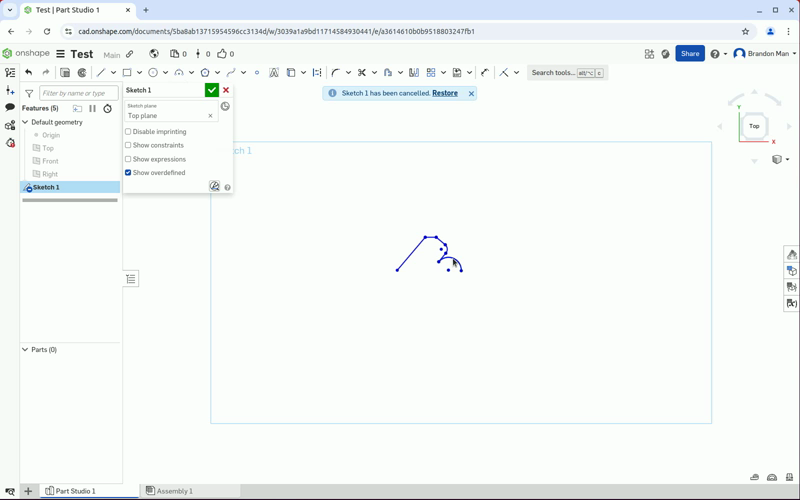
key(l)
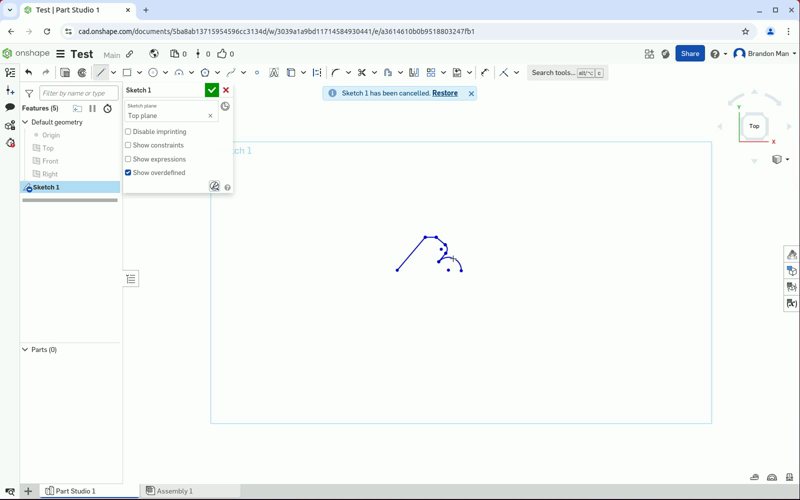
mouse_move(461, 270)
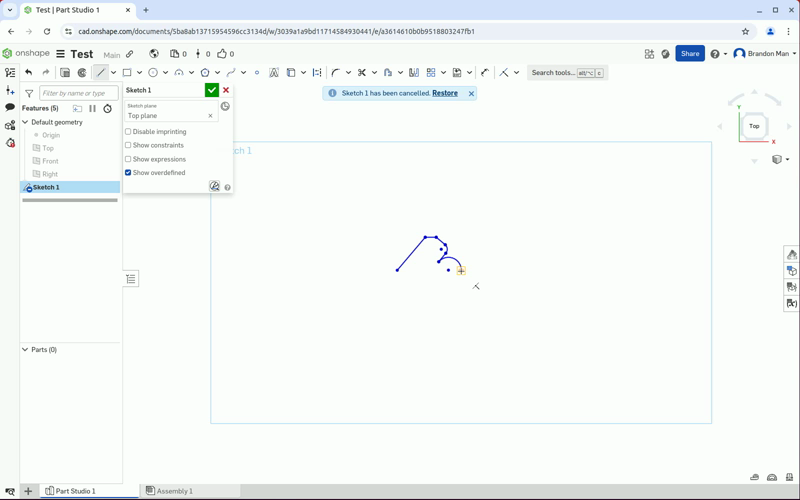
click(461, 270)
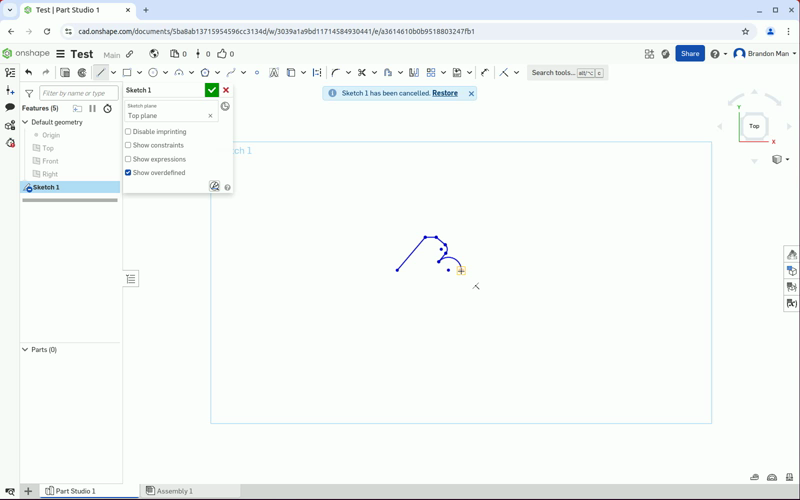
key_down(shift)
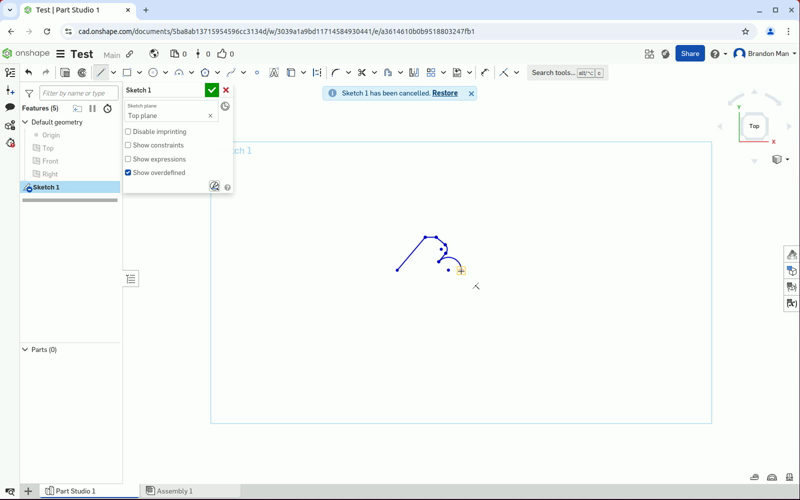
mouse_move(491, 270)
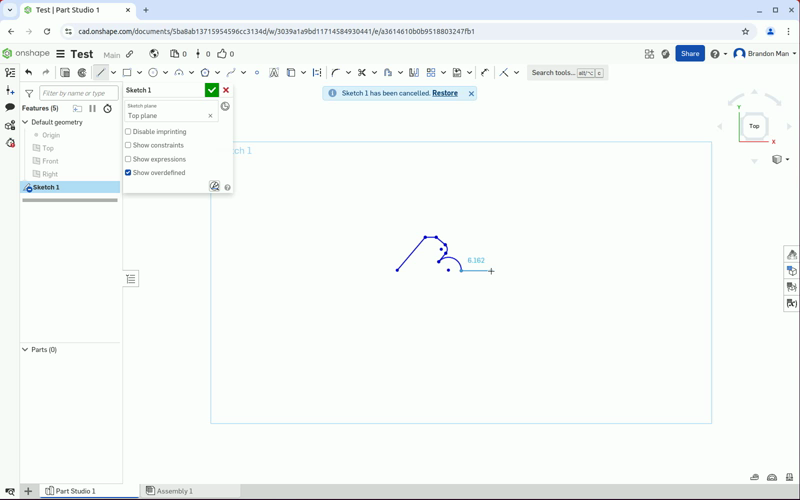
mouse_move(461, 241)
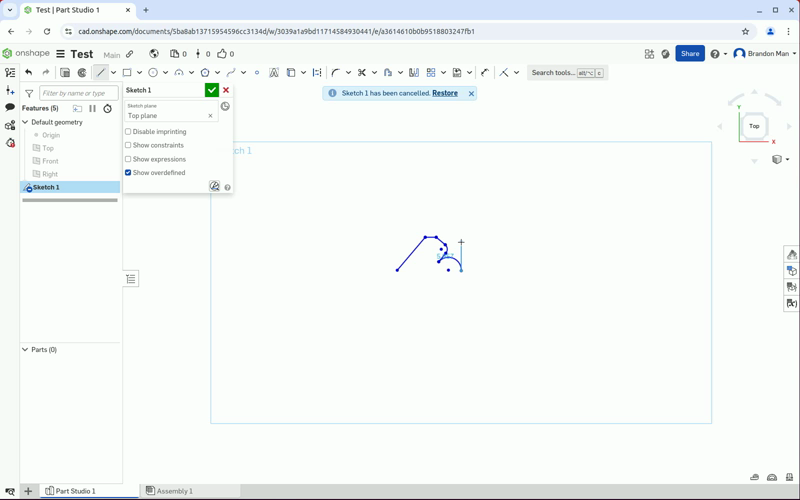
click(461, 241)
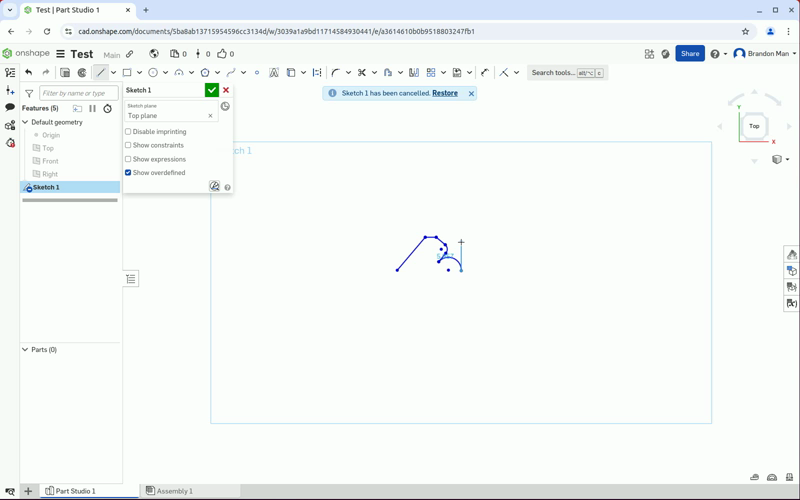
key_up(shift)
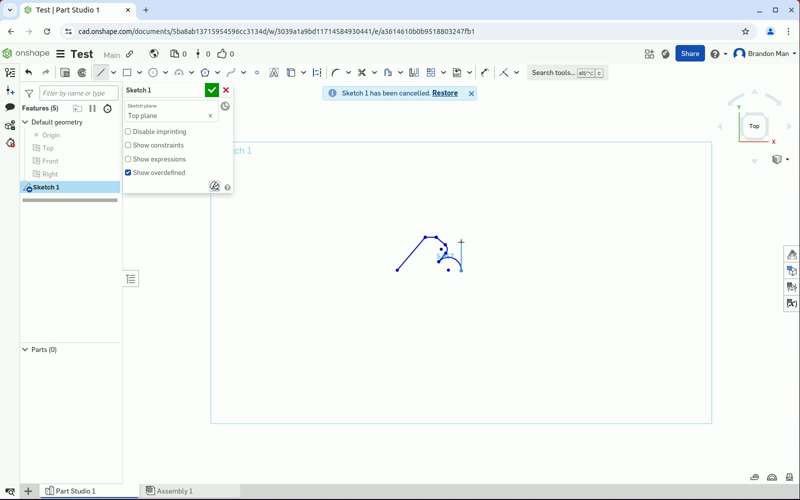
key_down(shift)
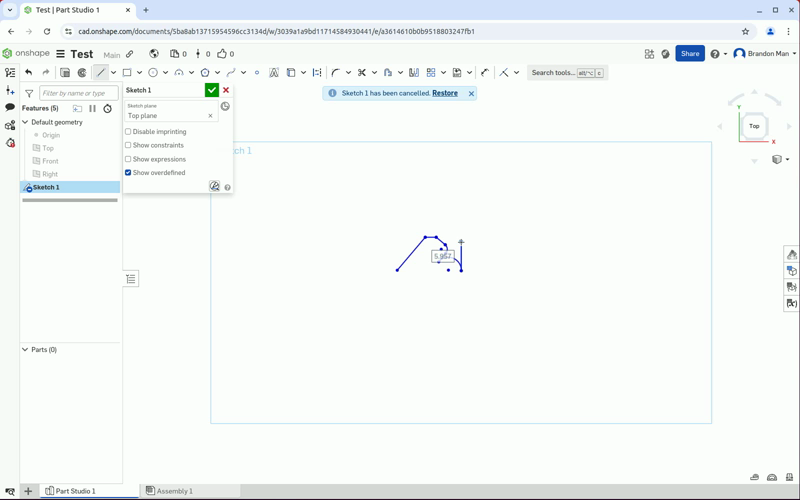
mouse_move(491, 241)
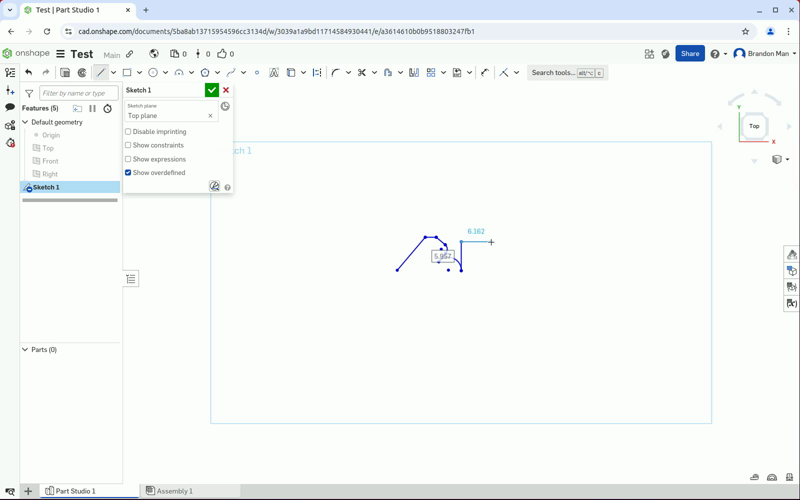
mouse_move(440, 224)
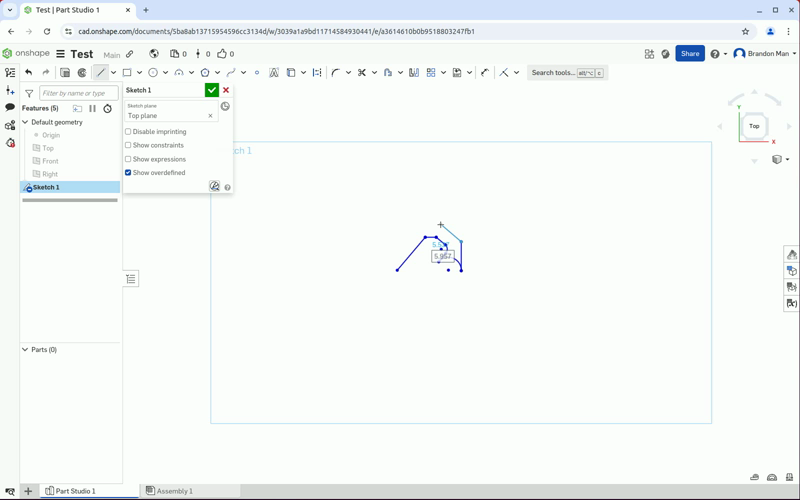
click(440, 224)
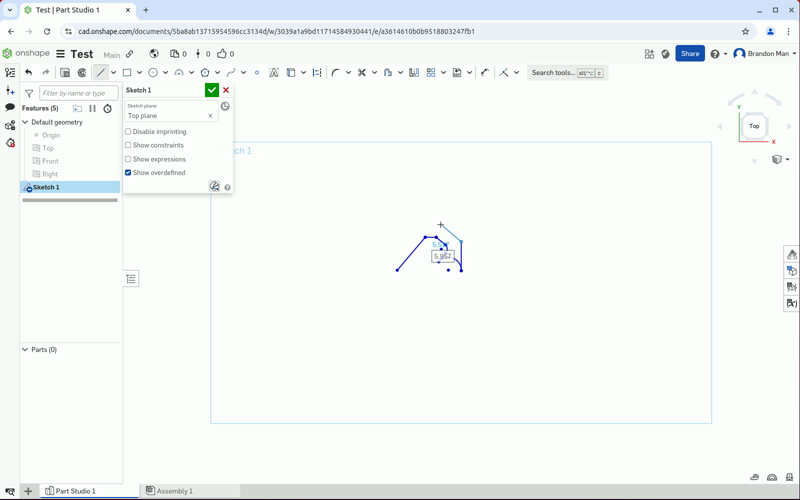
key_up(shift)
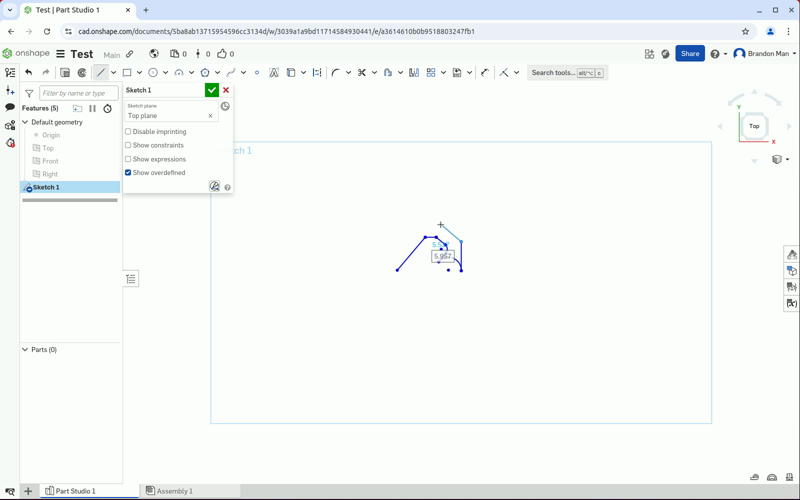
key_down(shift)
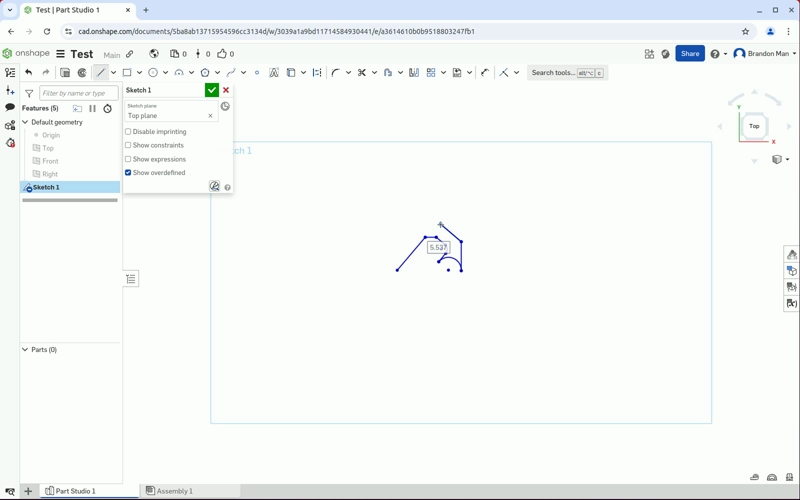
mouse_move(470, 224)
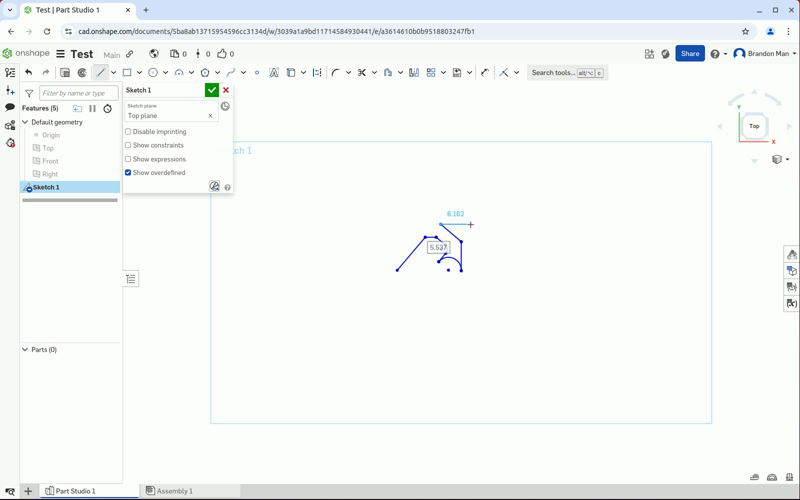
mouse_move(404, 224)
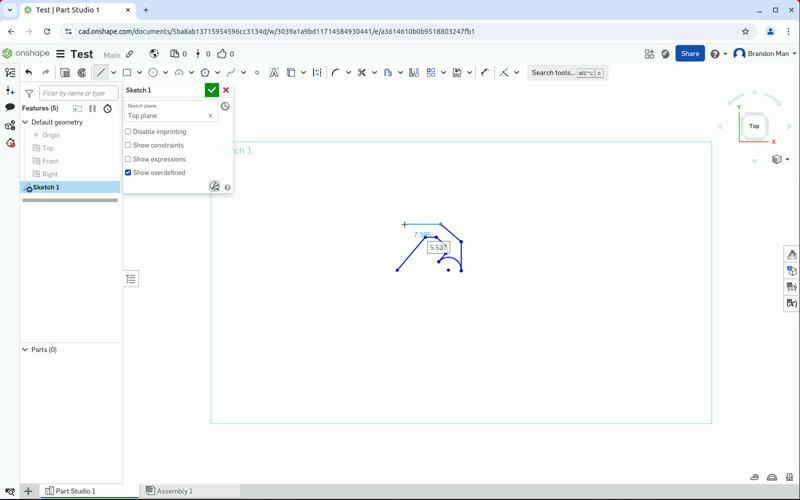
click(404, 224)
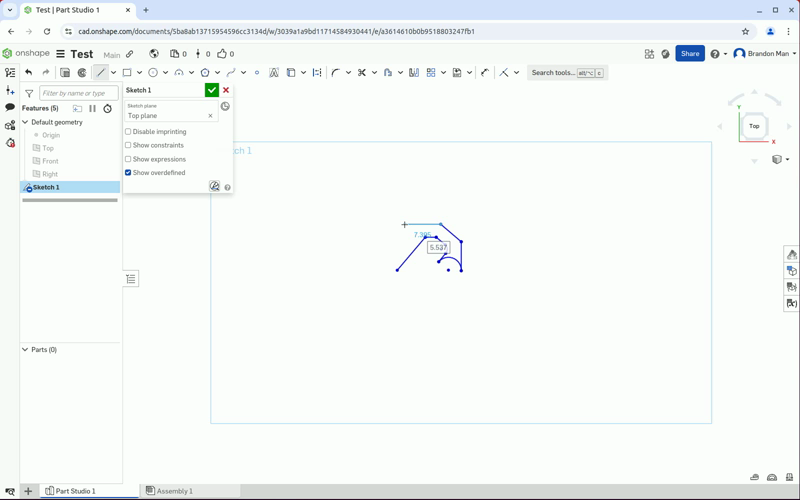
key_up(shift)
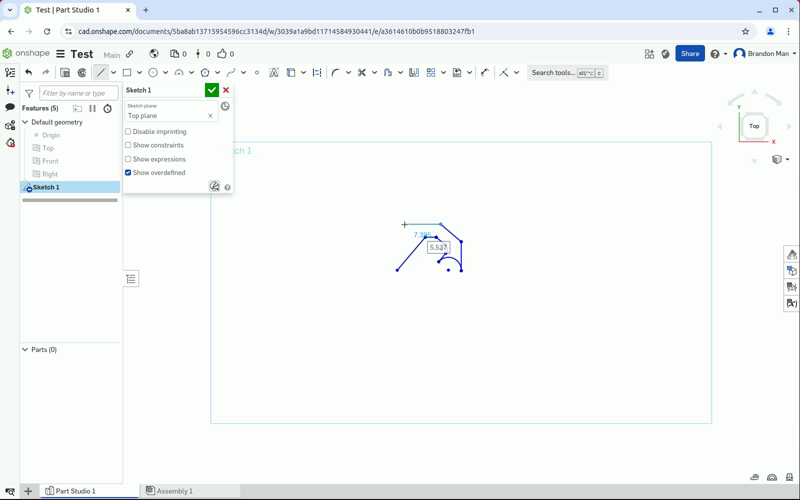
key_down(shift)
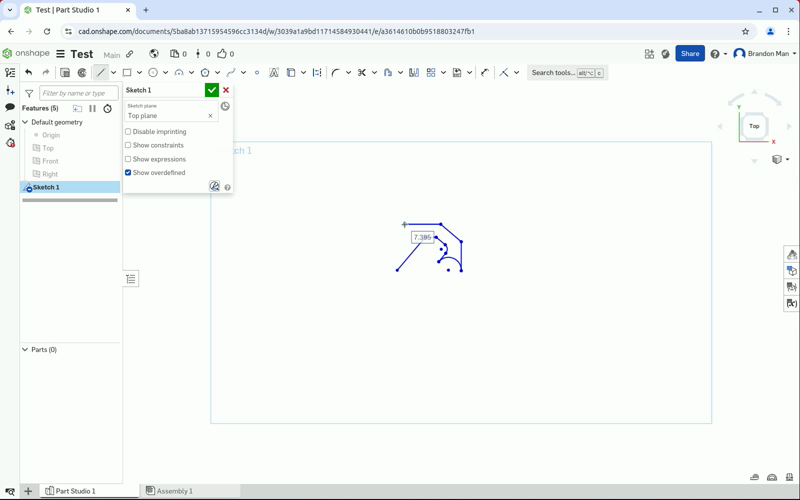
mouse_move(434, 224)
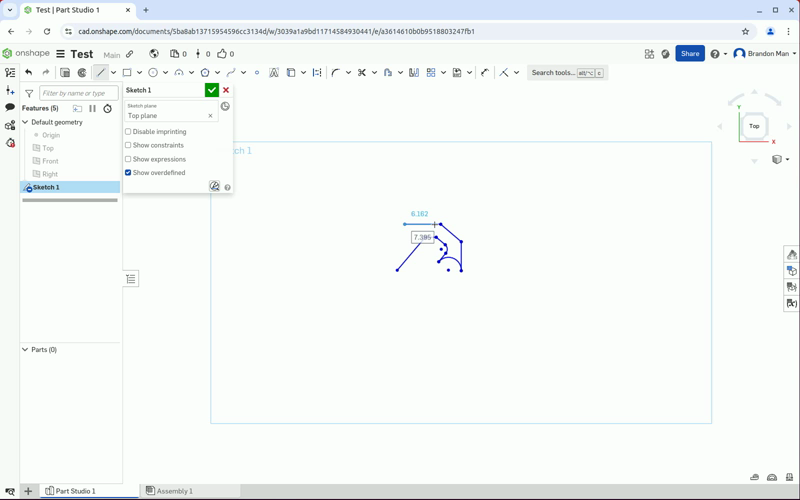
mouse_move(404, 242)
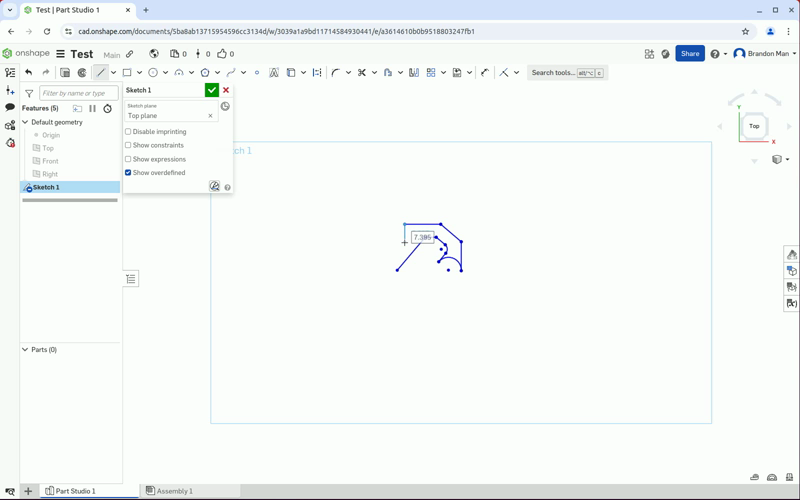
click(404, 242)
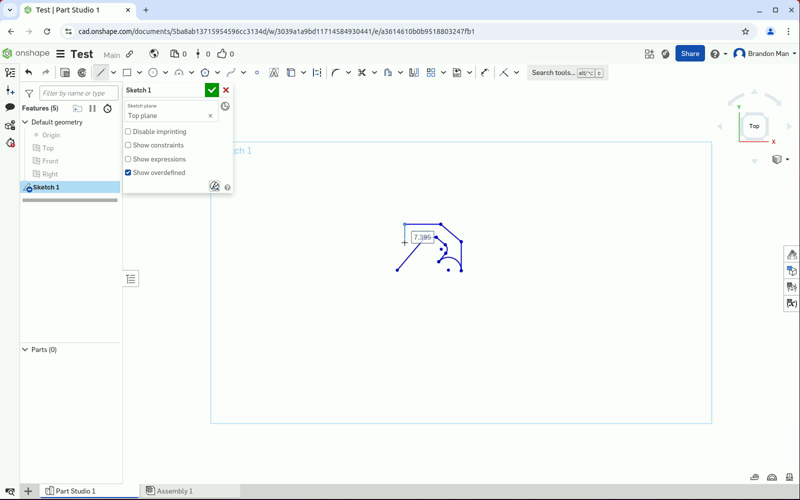
key_up(shift)
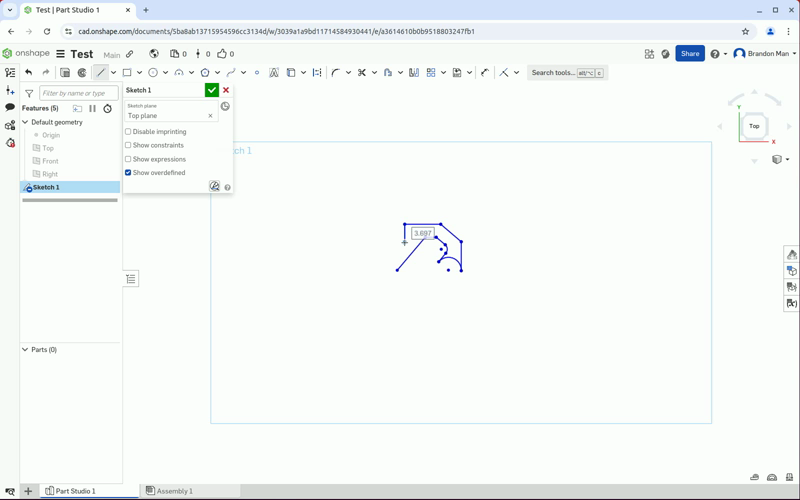
key_down(shift)
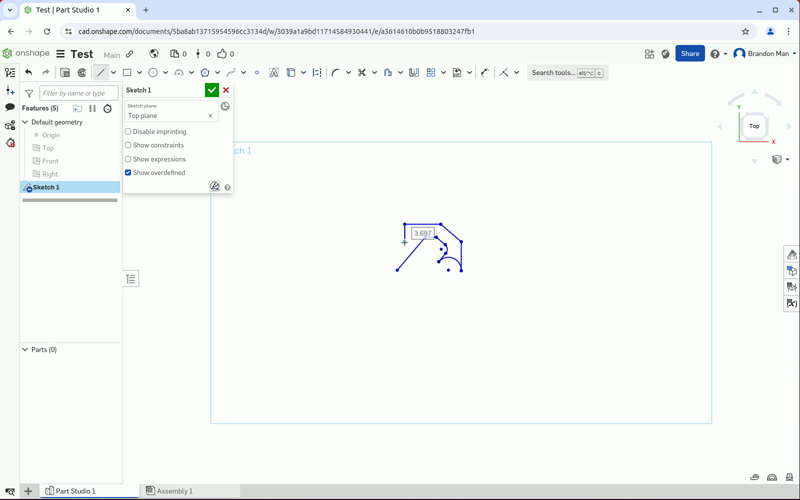
mouse_move(434, 242)
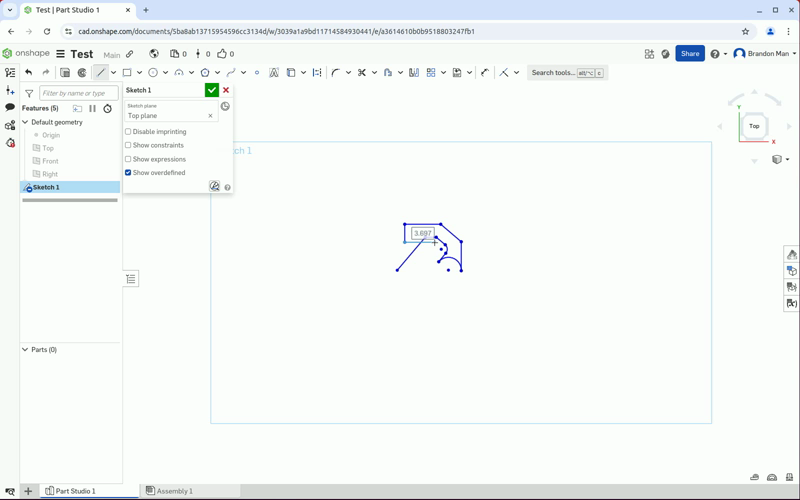
mouse_move(397, 242)
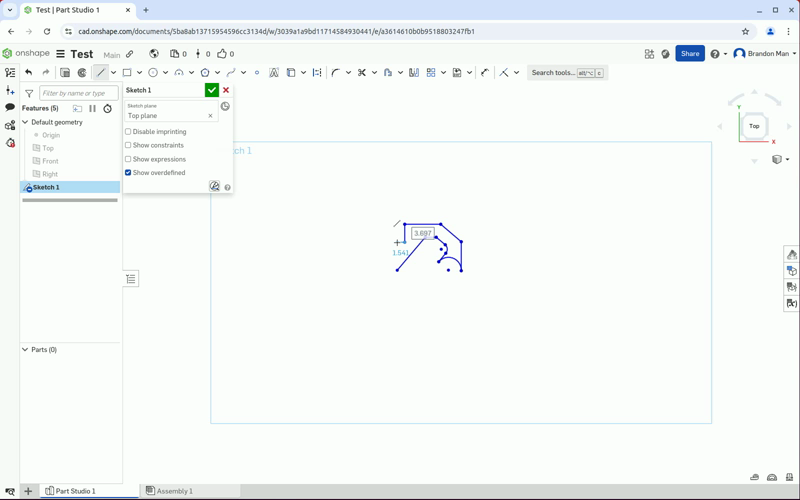
click(397, 242)
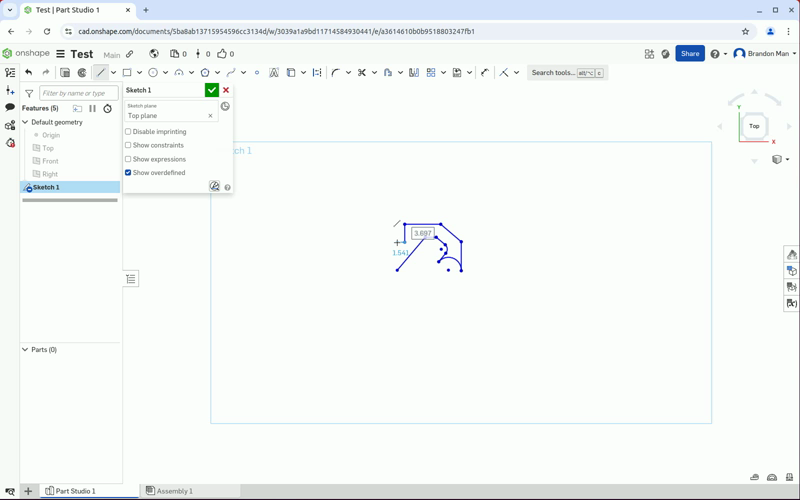
key_up(shift)
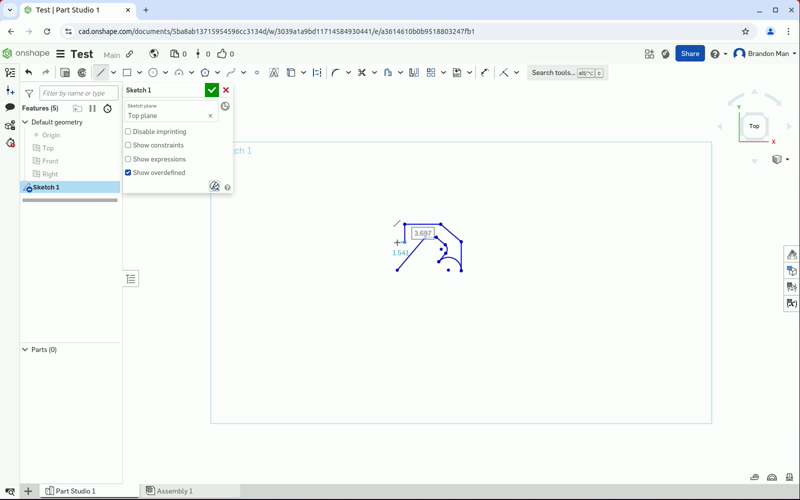
mouse_move(427, 242)
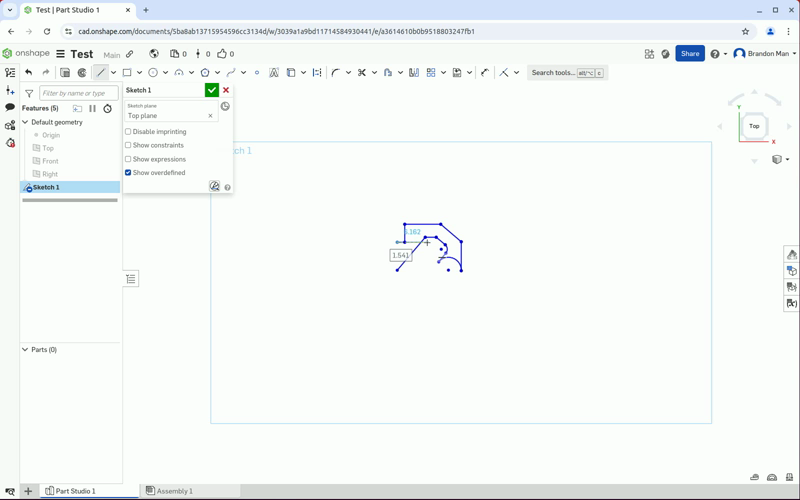
key_down(shift)
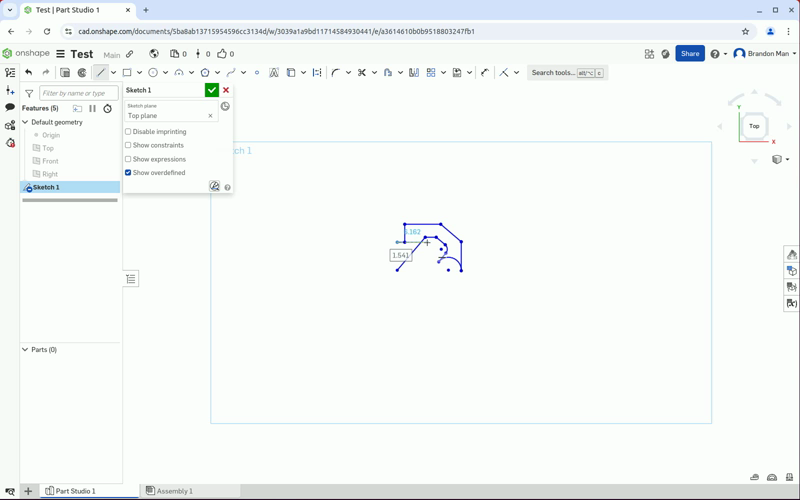
mouse_move(397, 270)
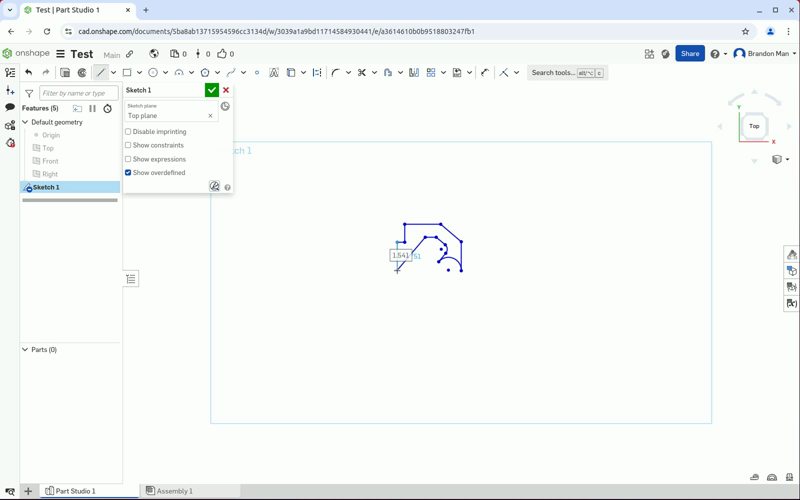
key_up(shift)
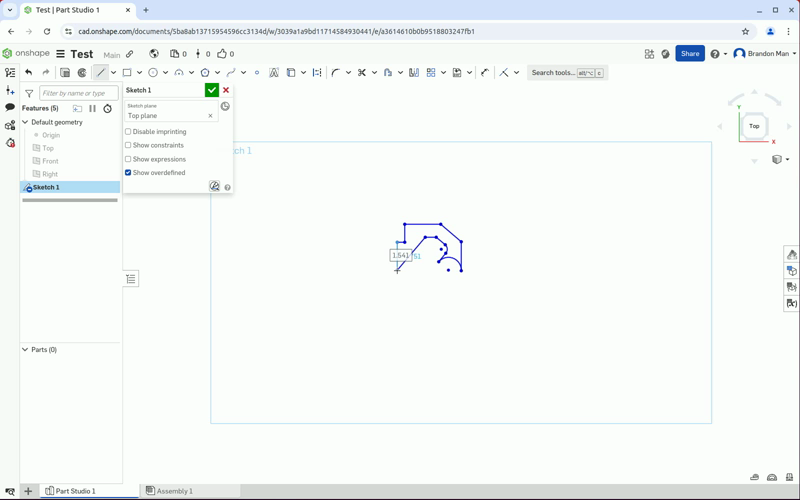
click(397, 270)
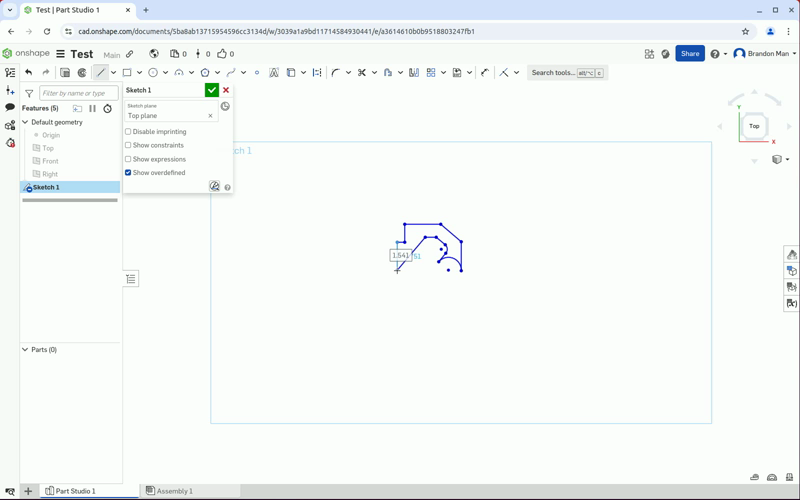
key(esc)
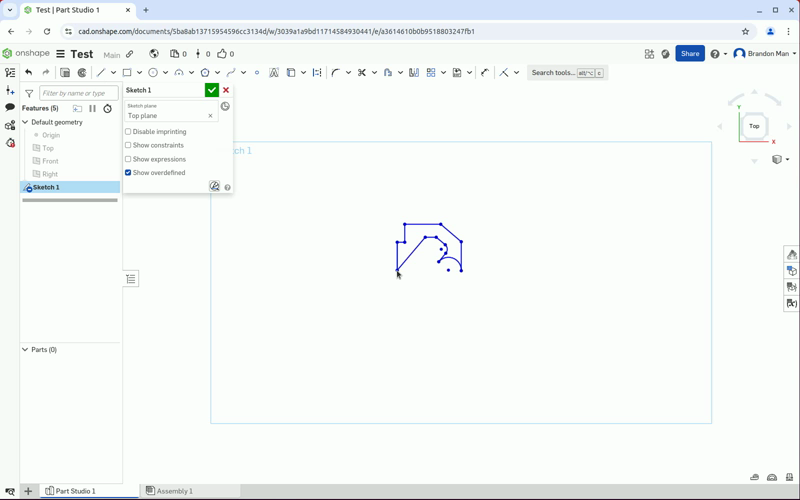
mouse_move(408, 227)
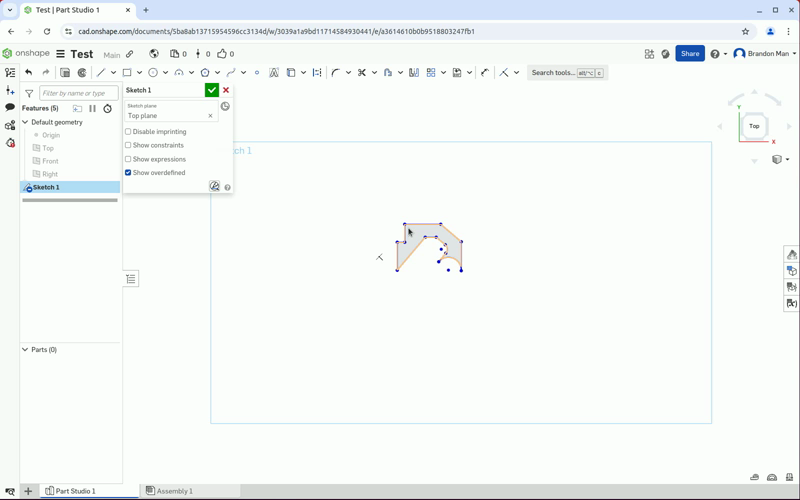
scroll(6)
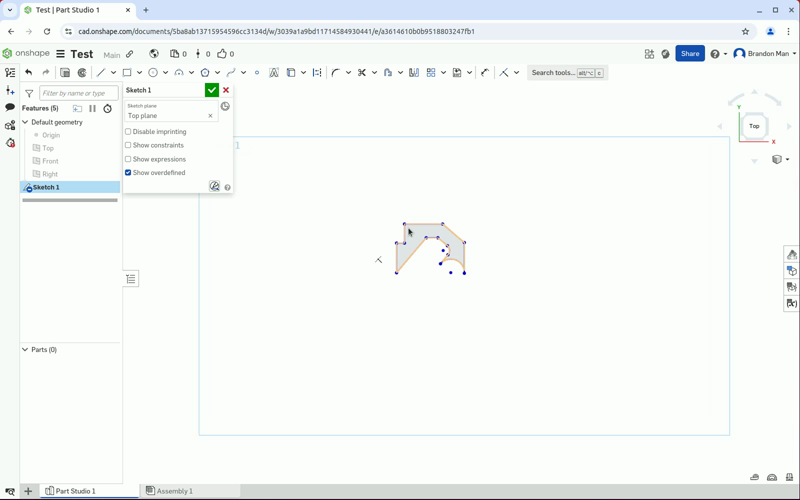
scroll(6)
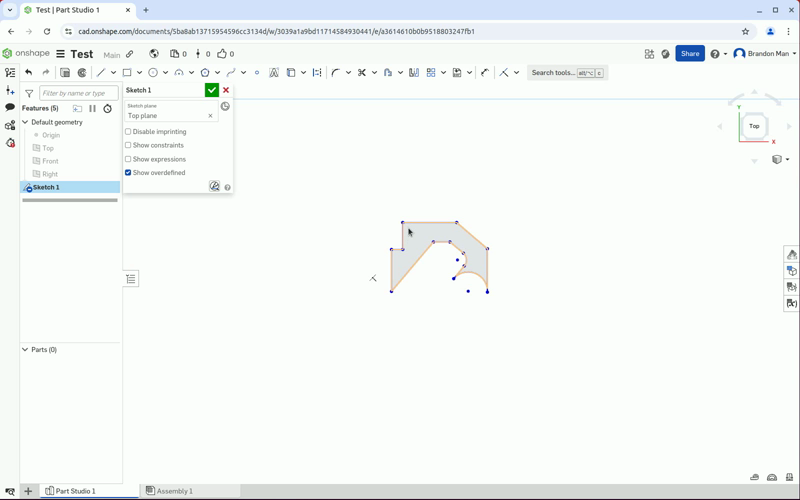
scroll(6)
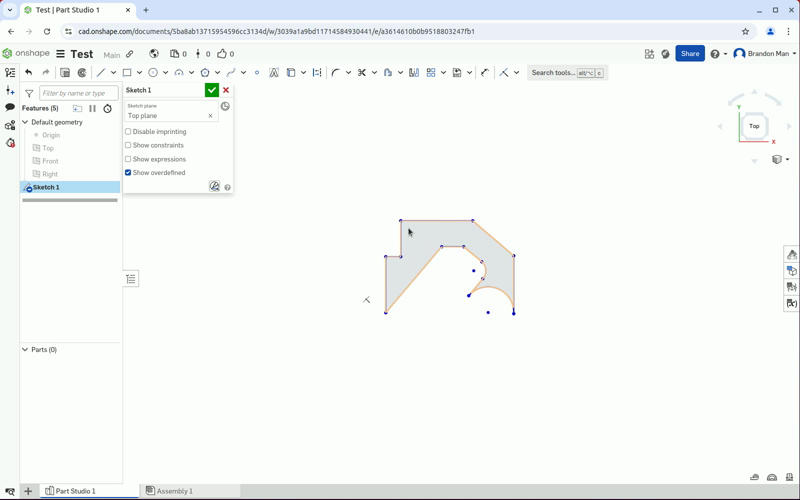
scroll(6)
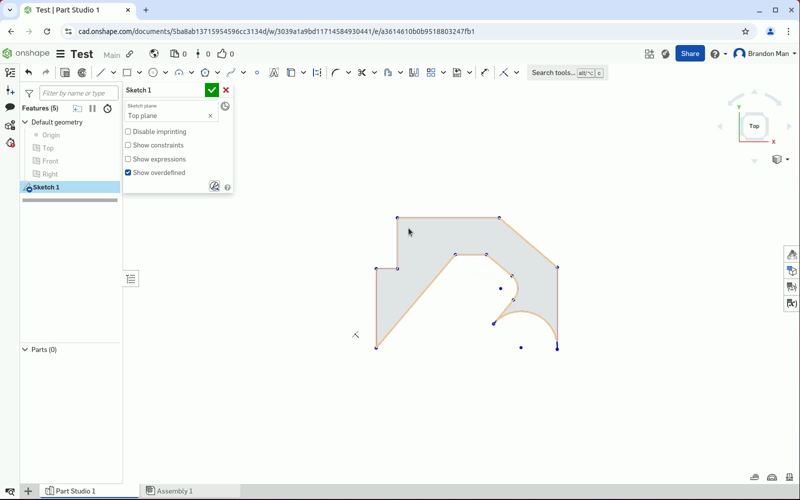
scroll(6)
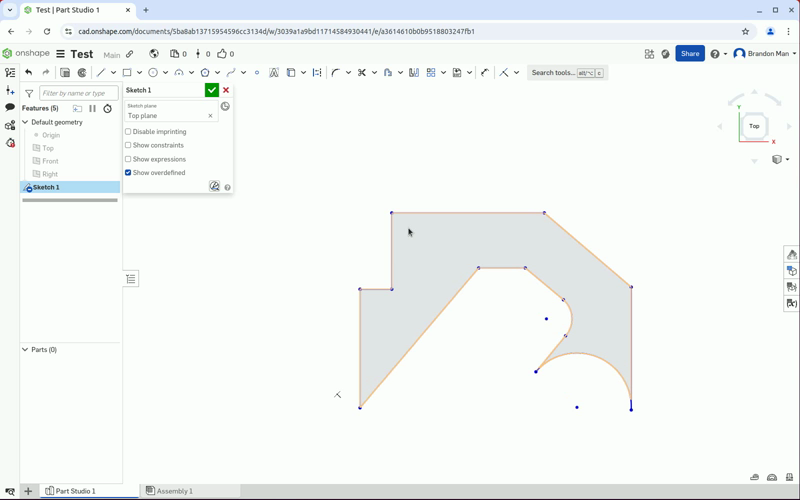
scroll(6)
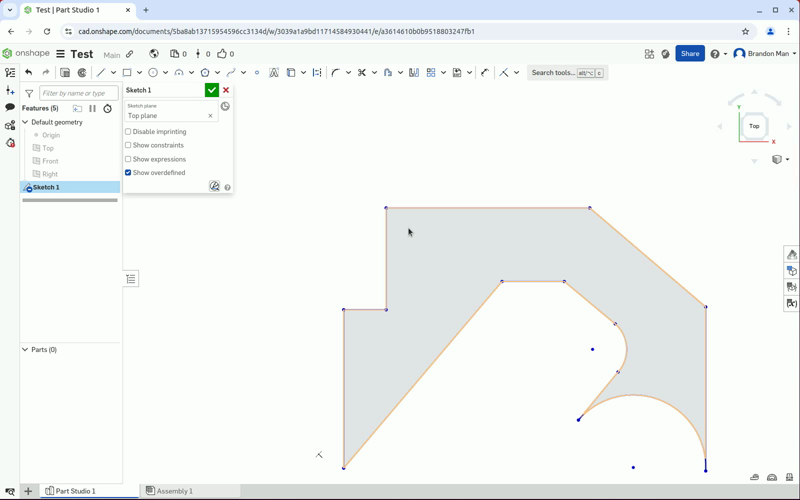
scroll(6)
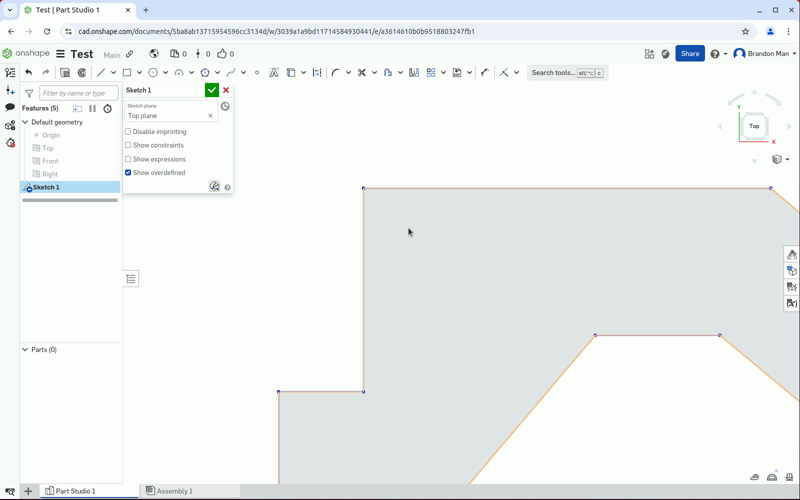
click(408, 227)
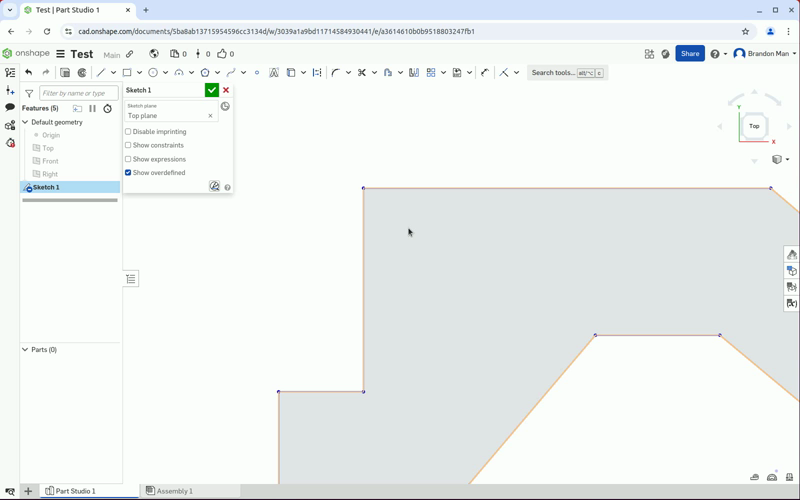
scroll(-6)
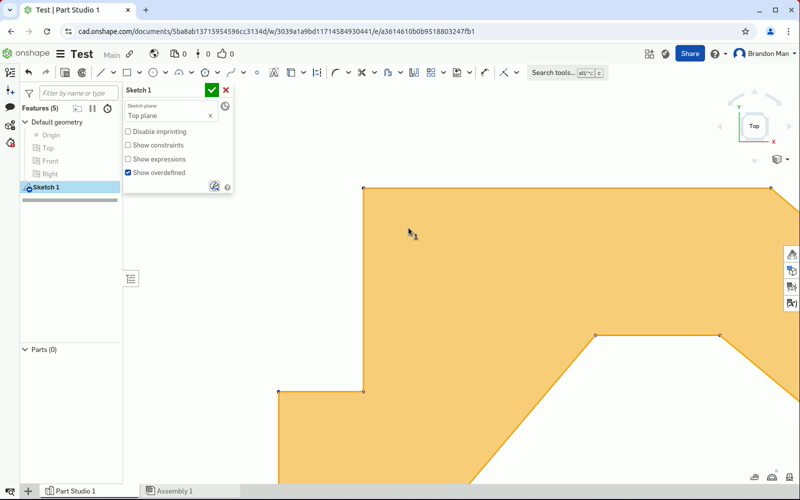
scroll(-6)
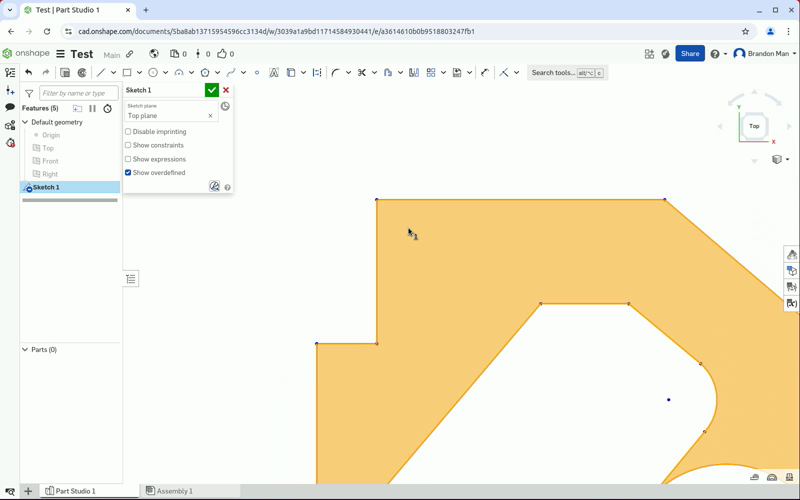
scroll(-6)
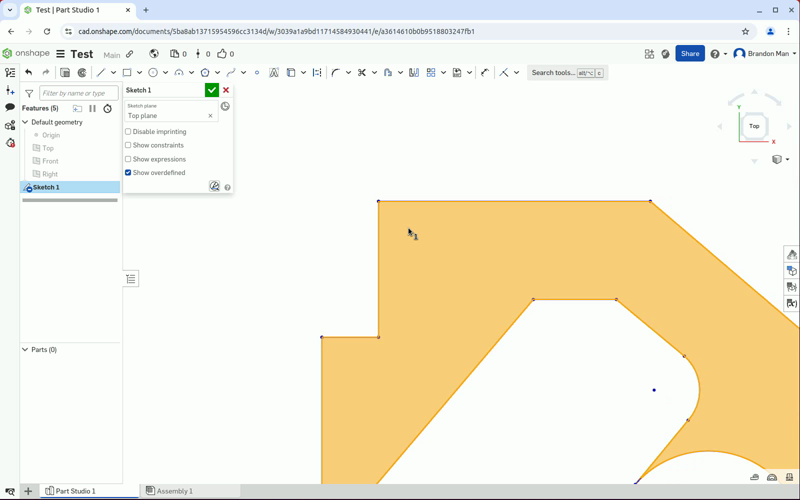
scroll(-6)
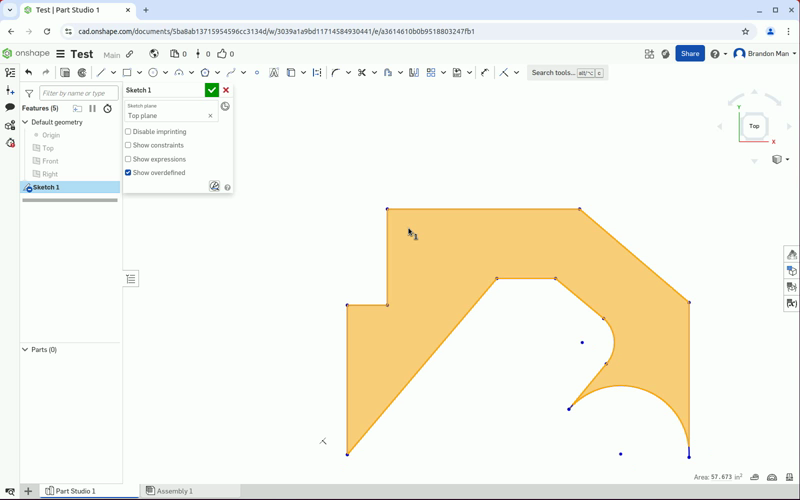
scroll(-6)
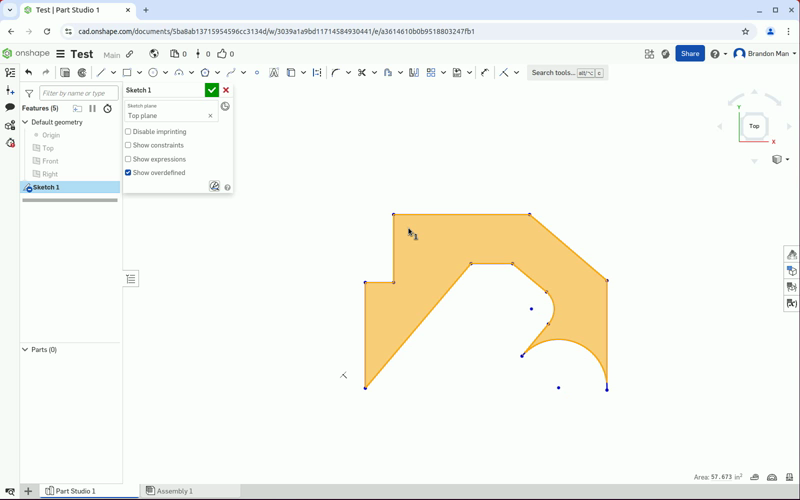
scroll(-6)
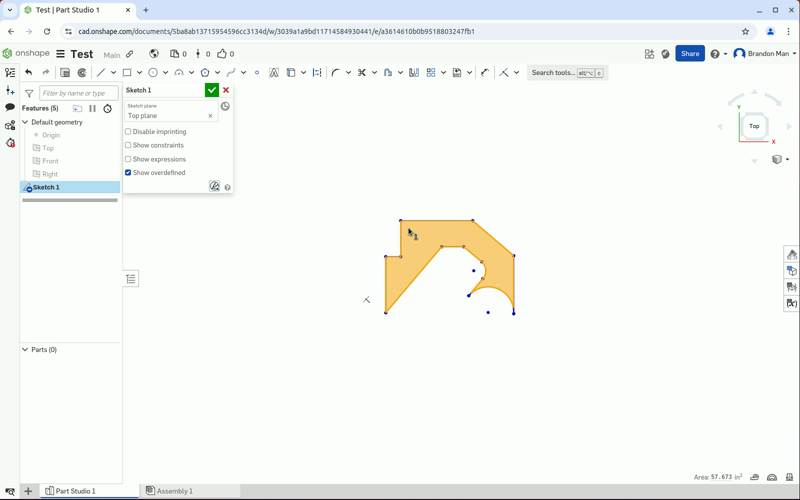
scroll(-6)
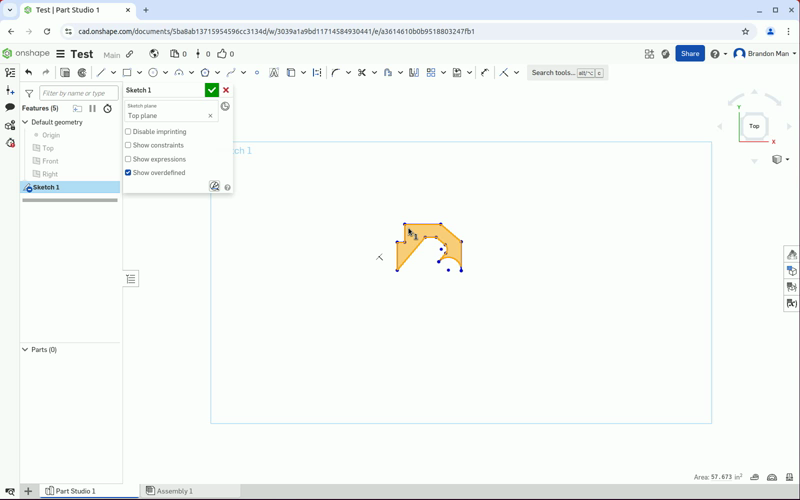
mouse_move(73, 352)
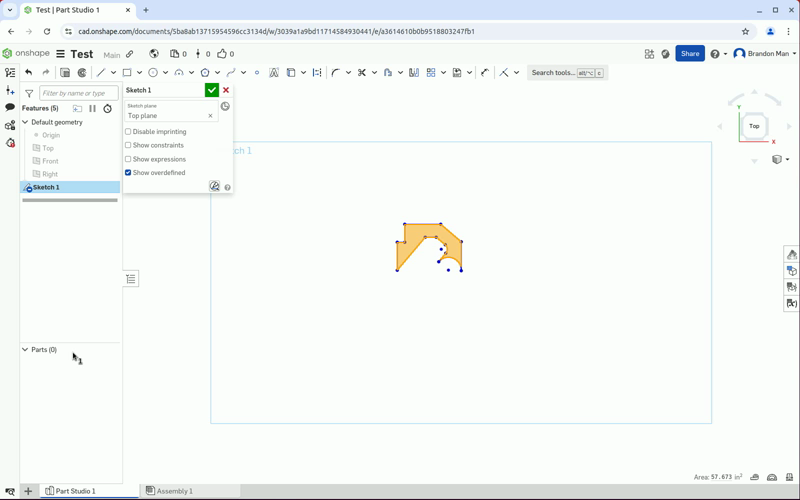
key(shift+y)
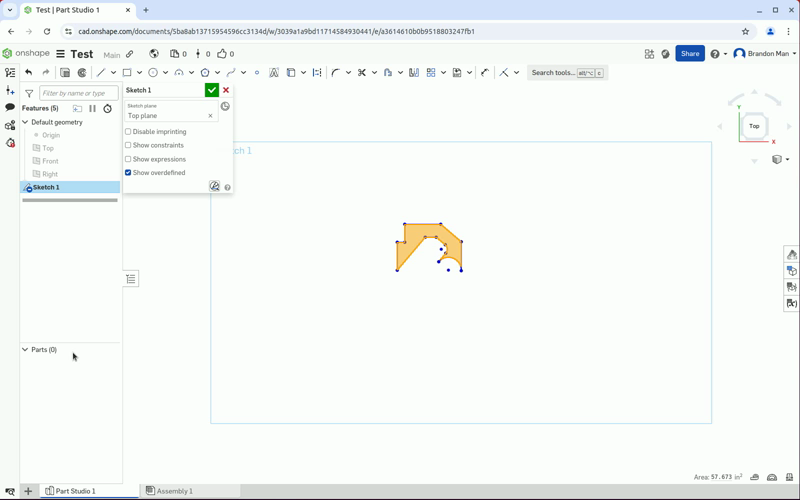
key(shift+e)
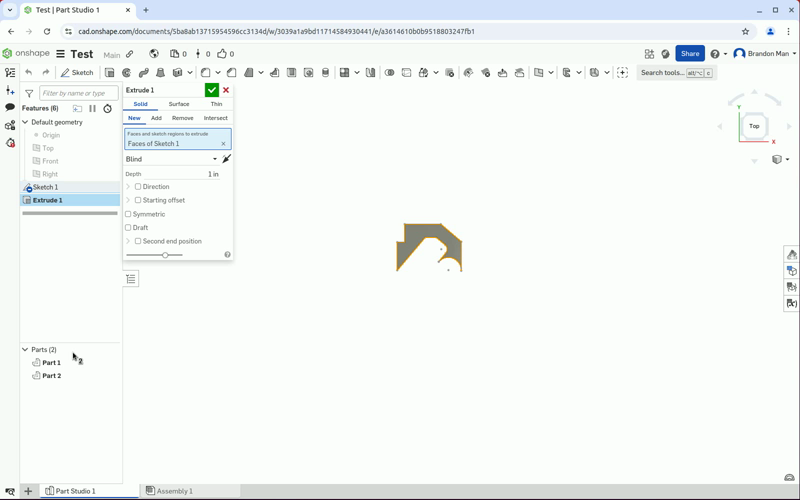
mouse_move(143, 106)
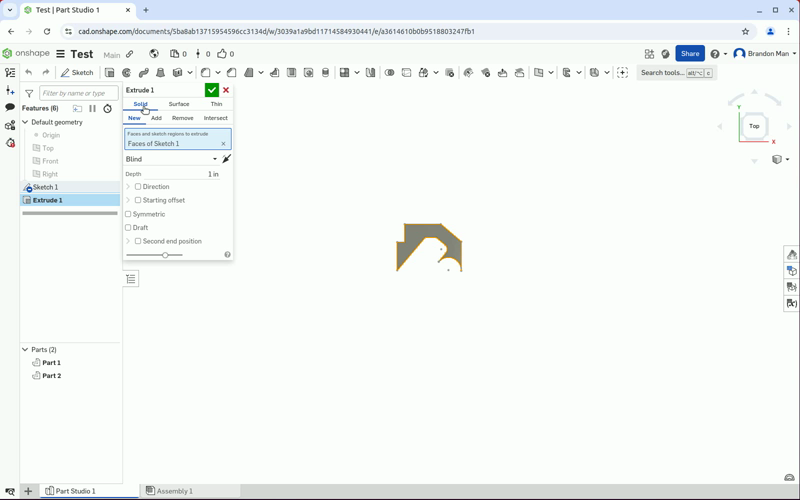
click(143, 106)
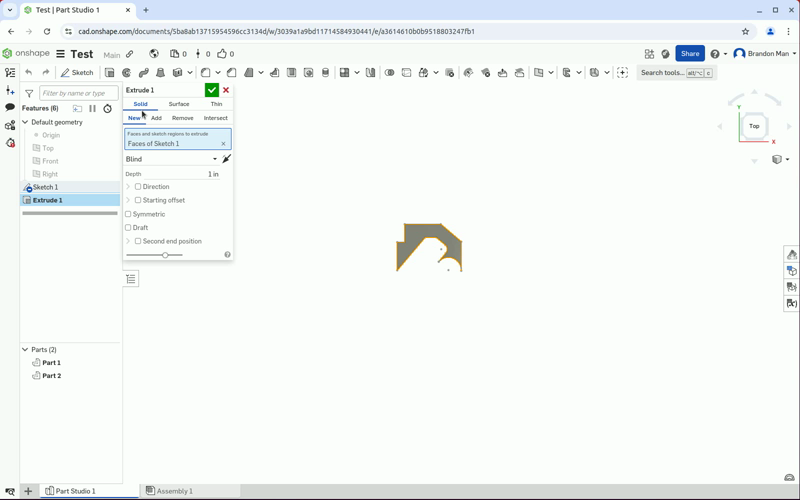
mouse_move(137, 120)
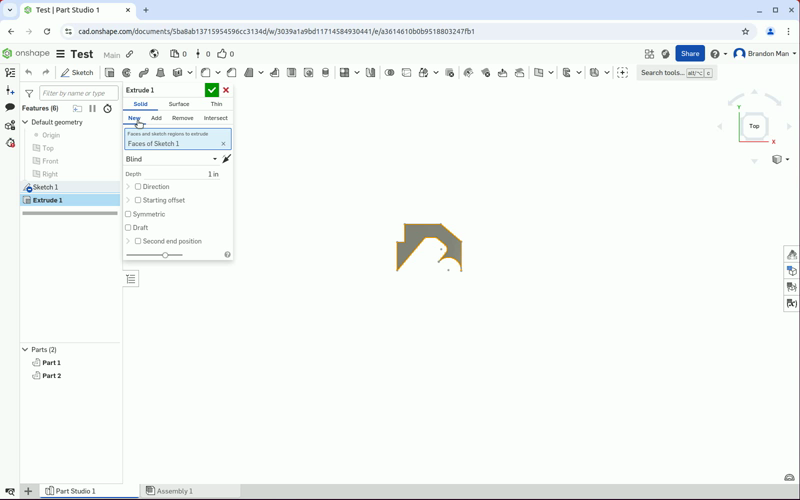
click(137, 120)
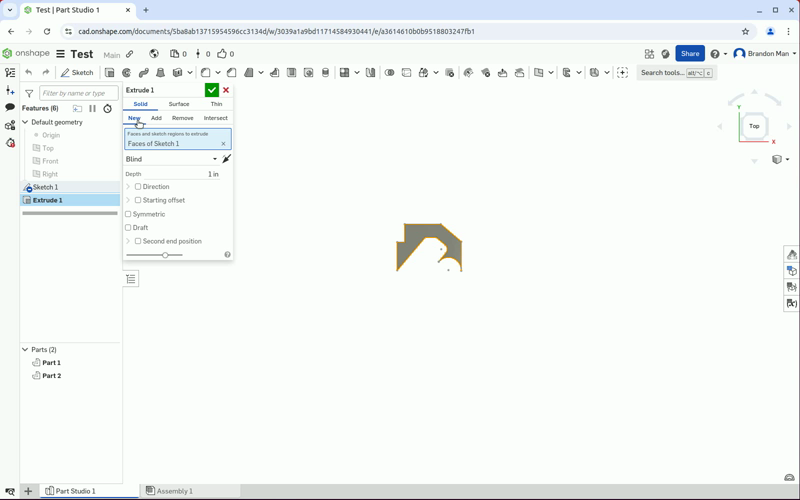
key(tab, 4)
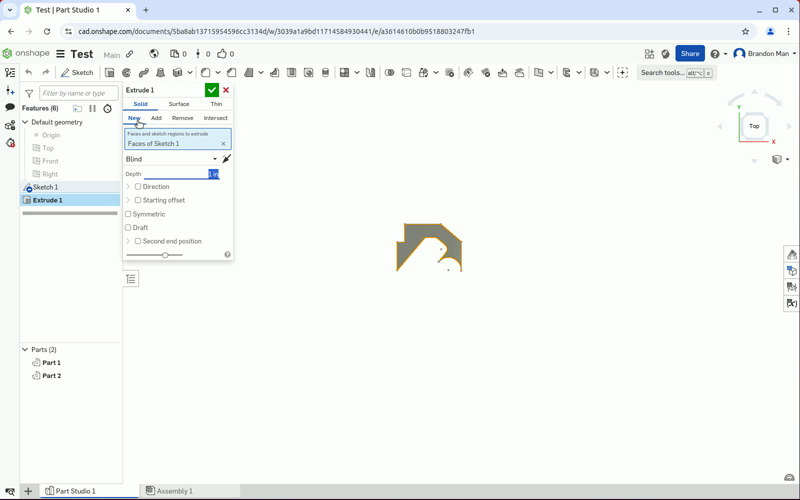
text(23.108)
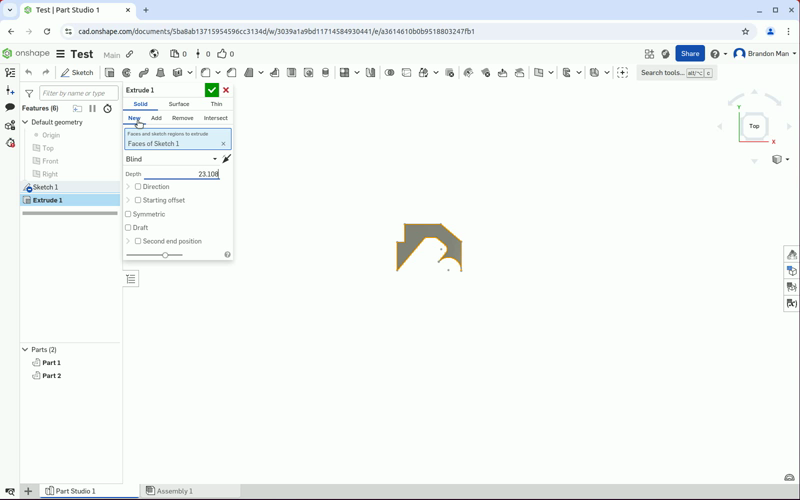
key(enter)
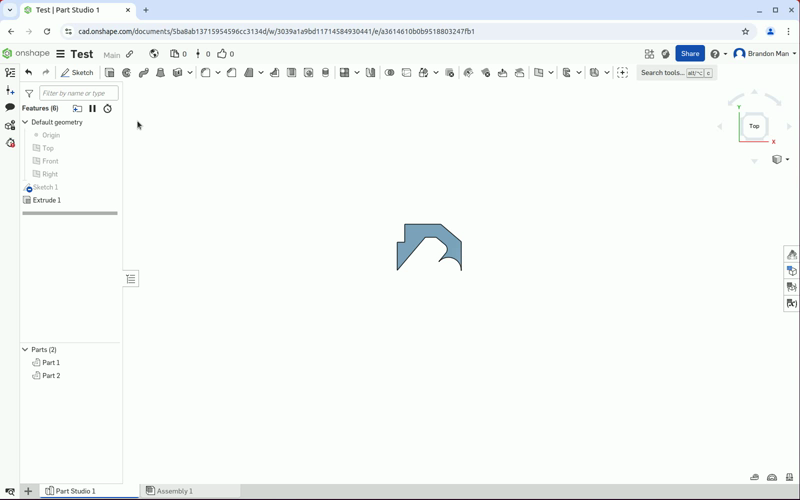
key(shift+h)
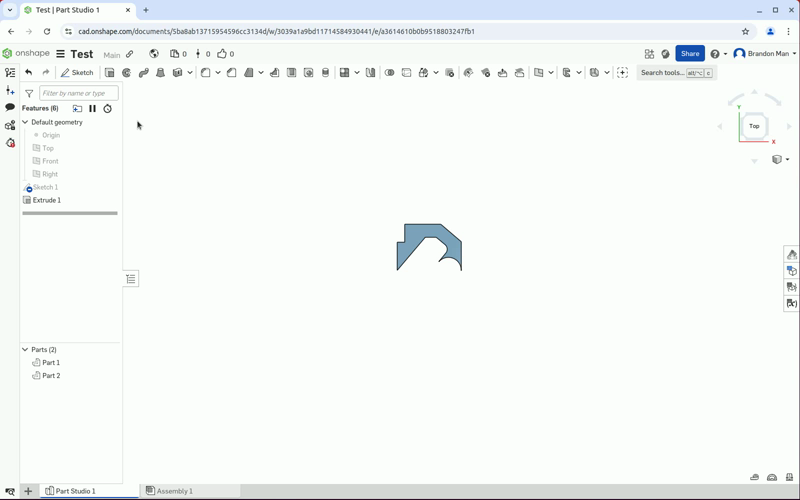
key(shift+h)
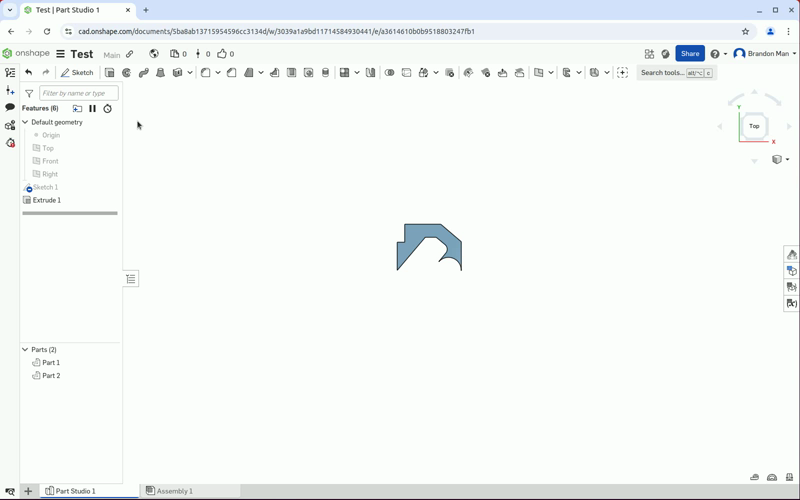
mouse_move(73, 189)
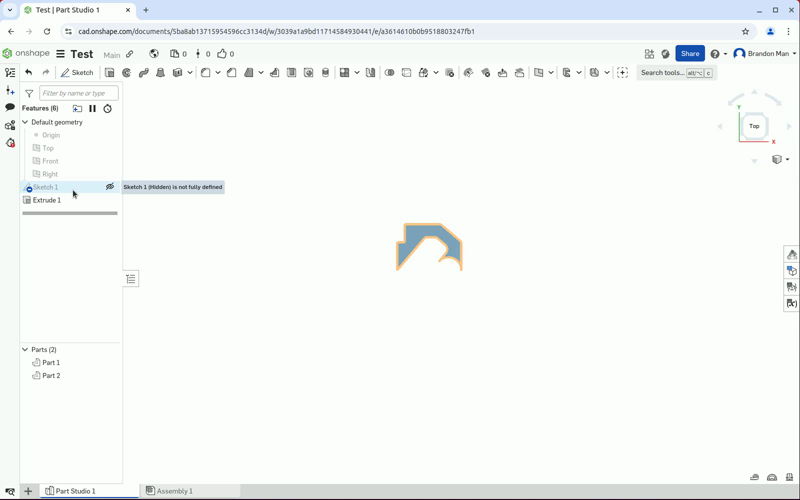
click(73, 189)
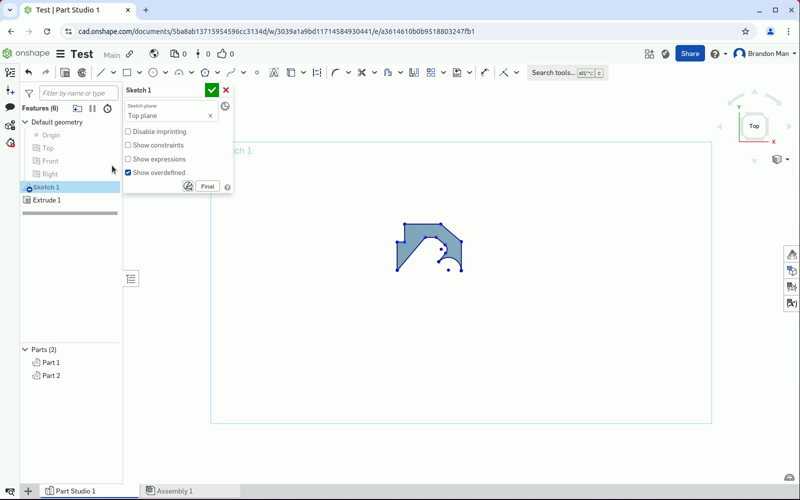
mouse_move(229, 92)
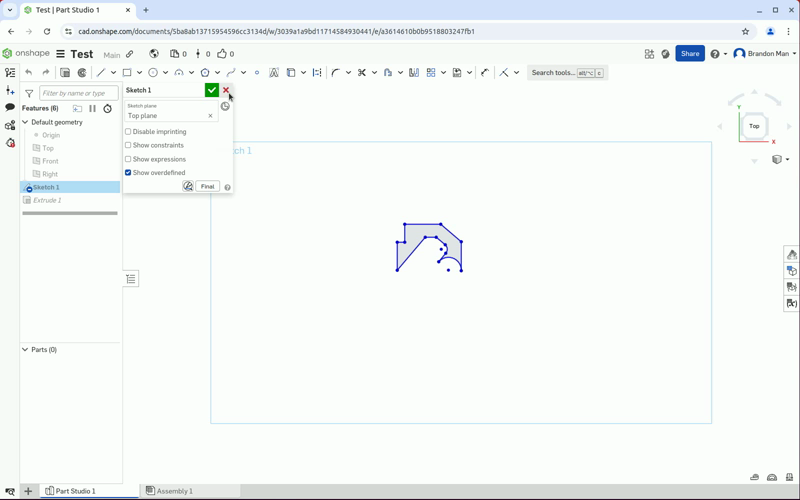
click(229, 92)
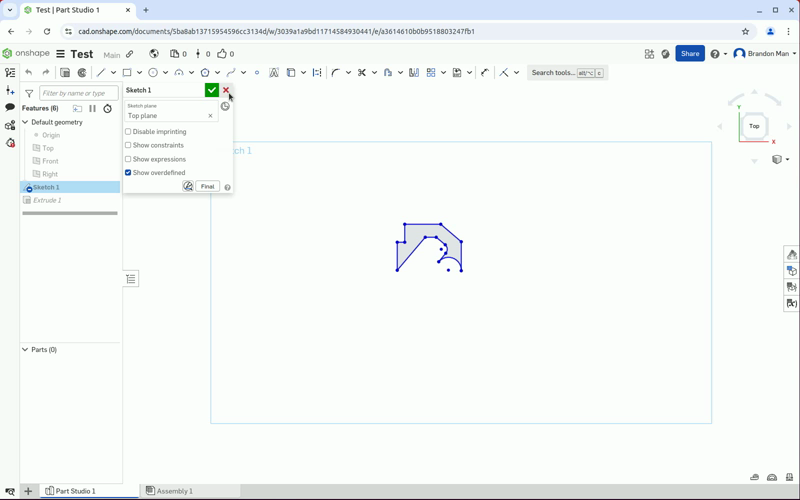
key(shift+s)
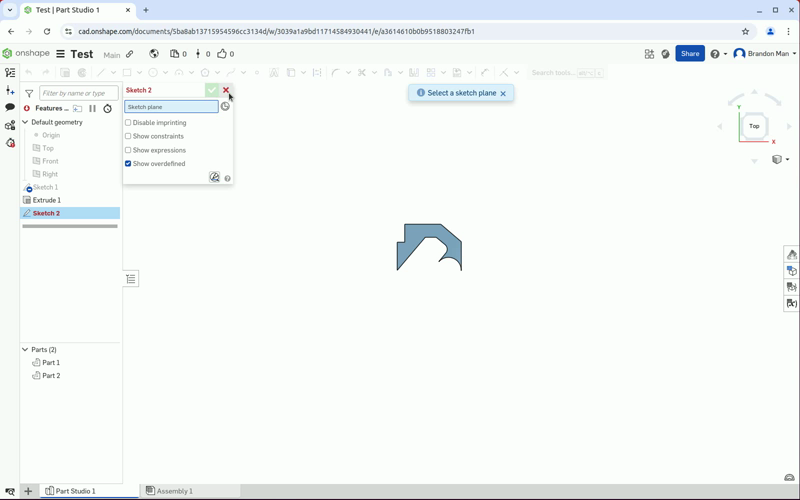
mouse_move(73, 150)
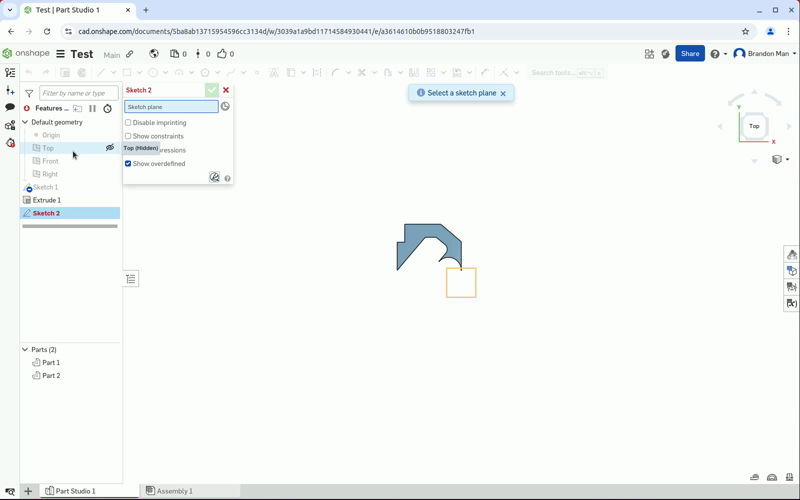
click(73, 150)
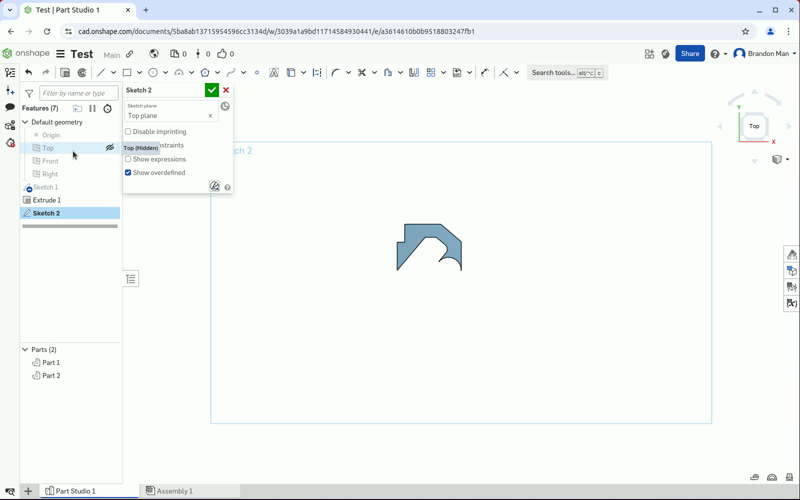
mouse_move(73, 352)
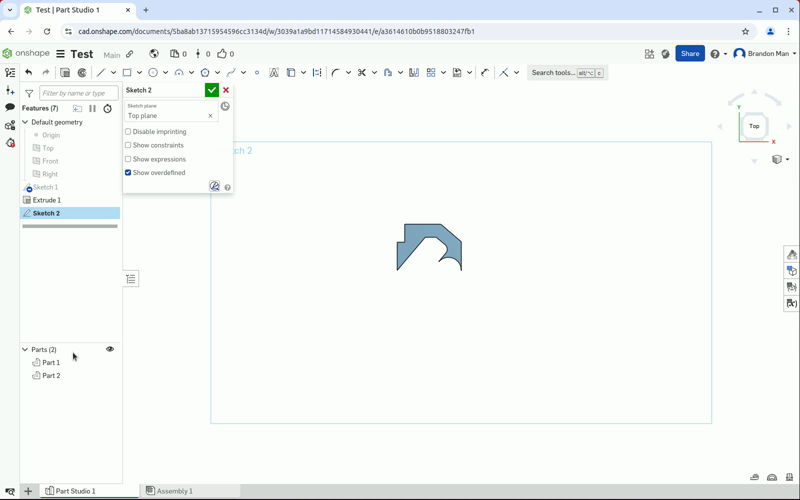
key(y)
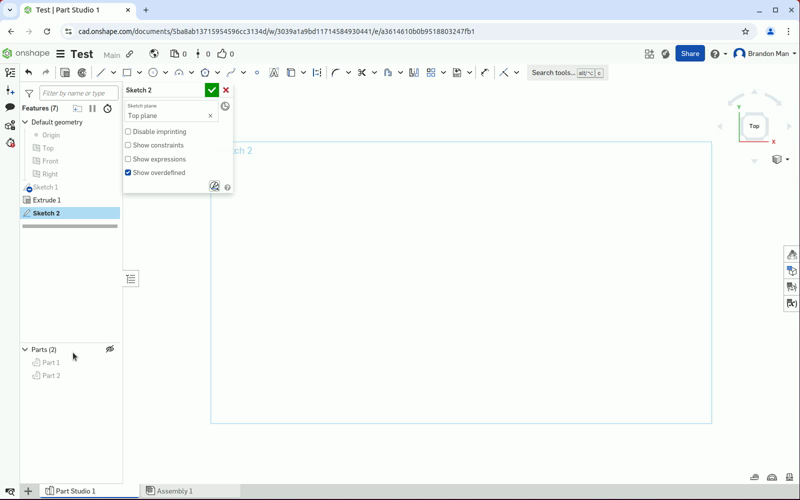
key(c)
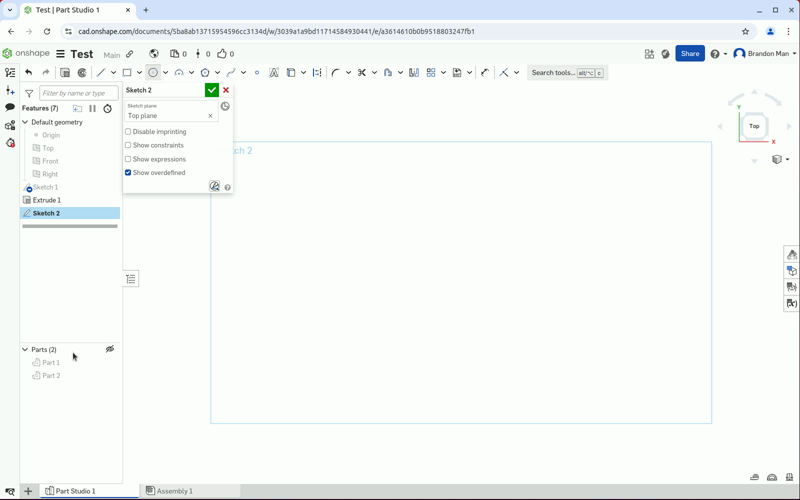
key_down(shift)
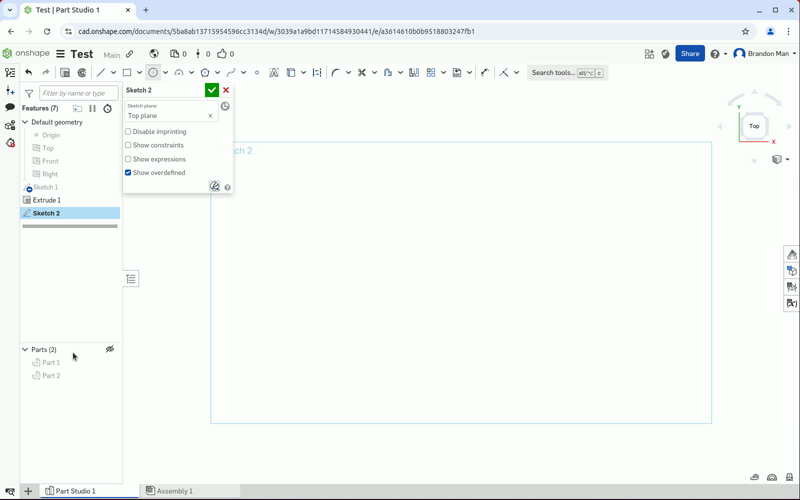
mouse_move(449, 270)
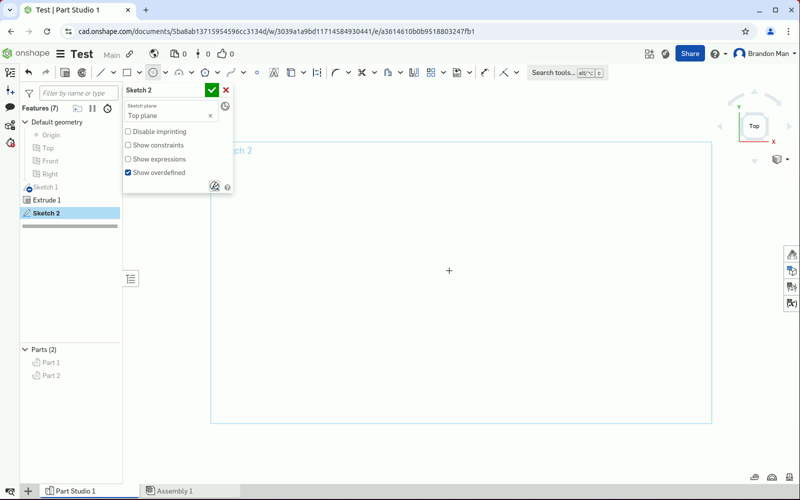
click(449, 270)
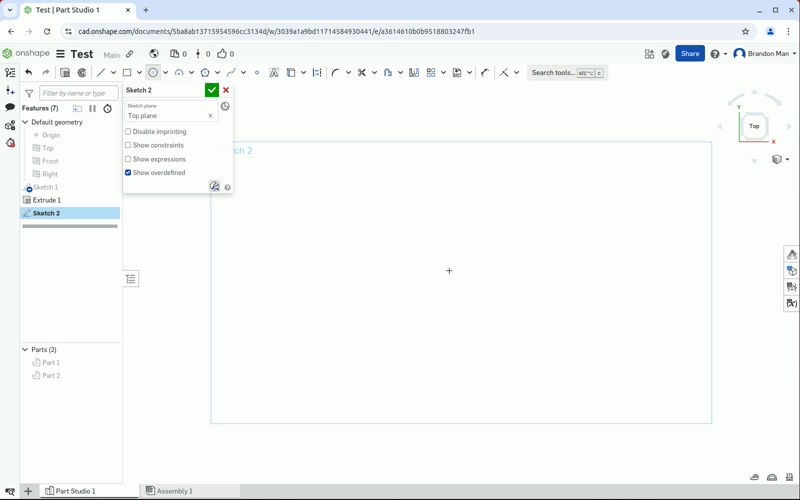
key_up(shift)
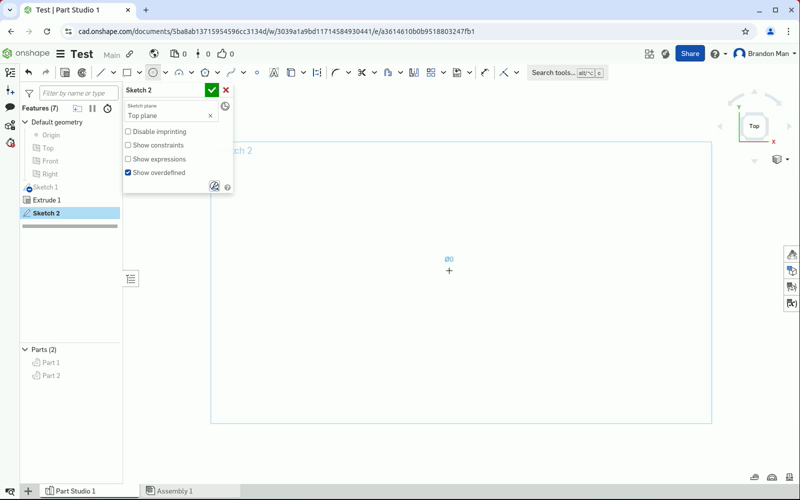
mouse_move(462, 270)
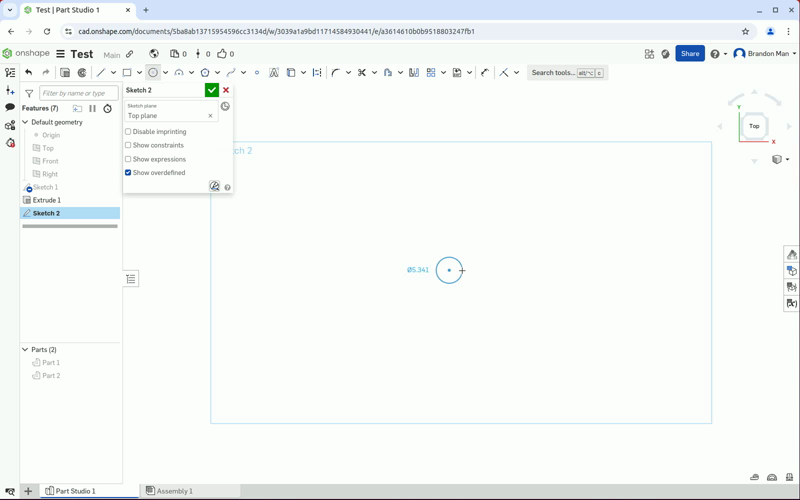
click(462, 270)
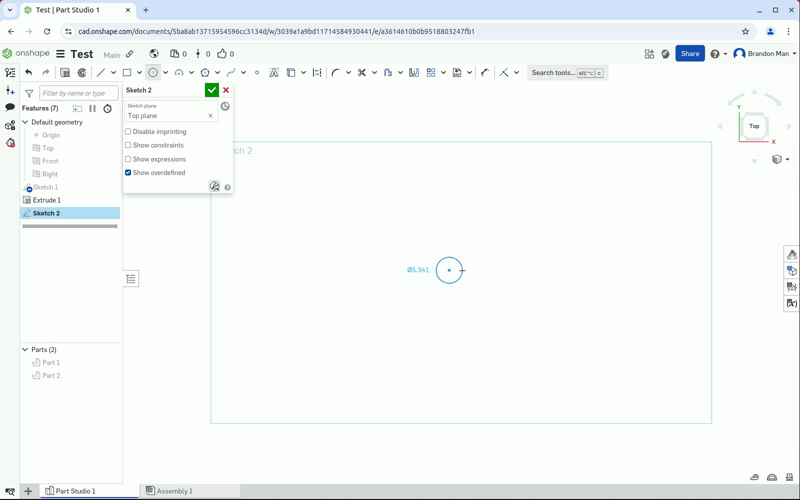
key(esc)
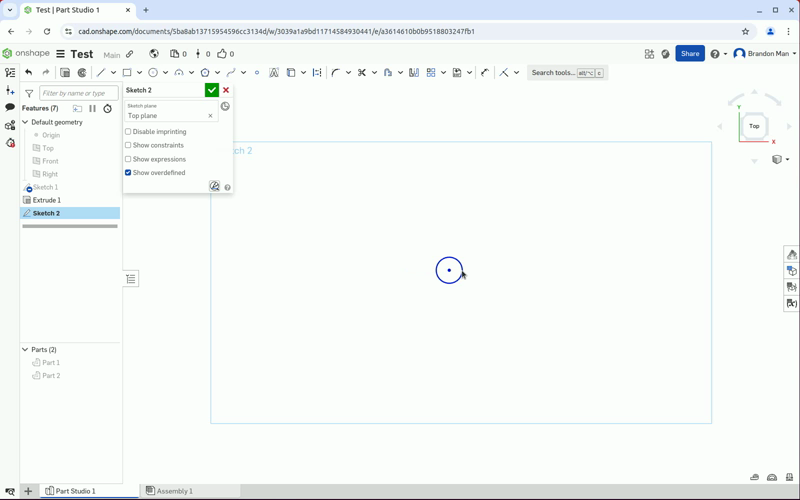
key(c)
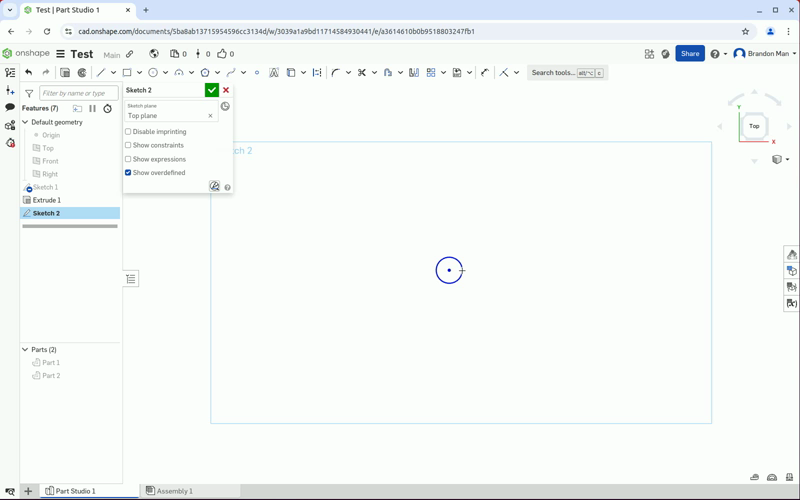
key_down(shift)
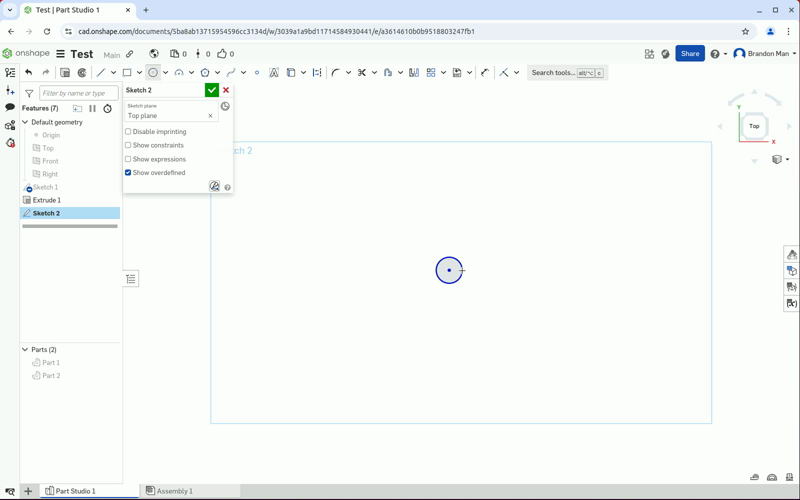
mouse_move(449, 270)
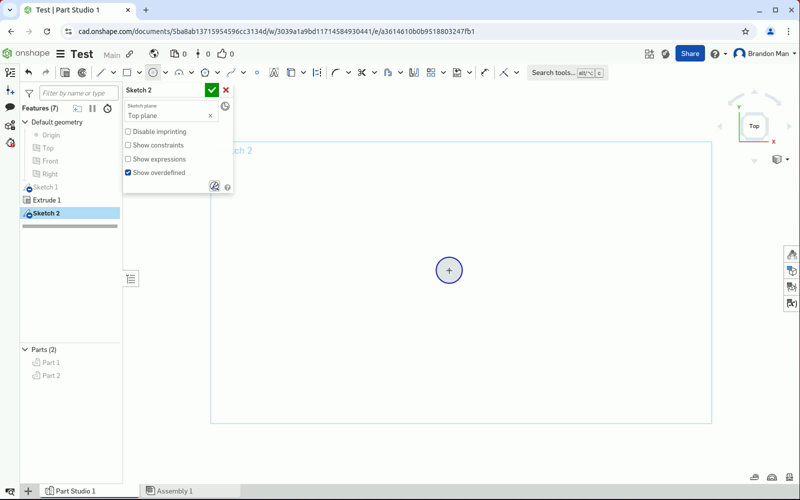
click(449, 270)
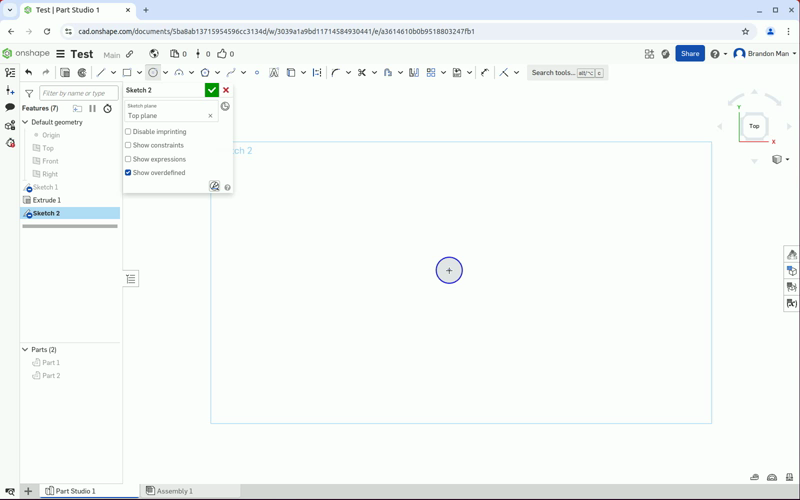
key_up(shift)
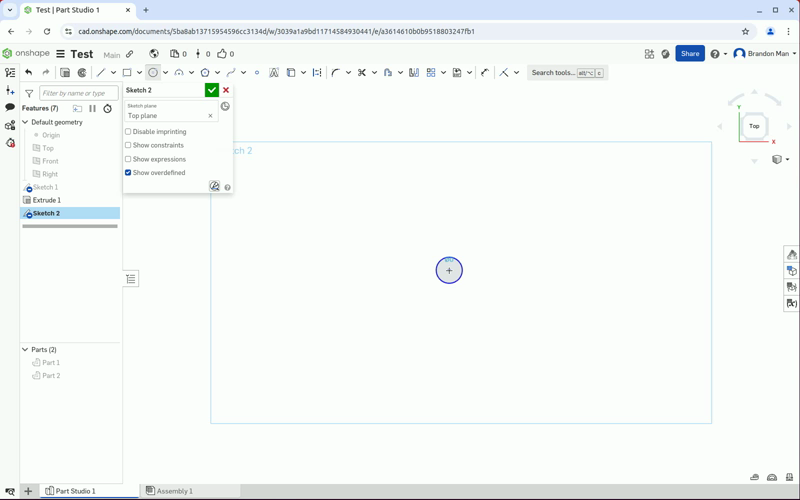
mouse_move(456, 270)
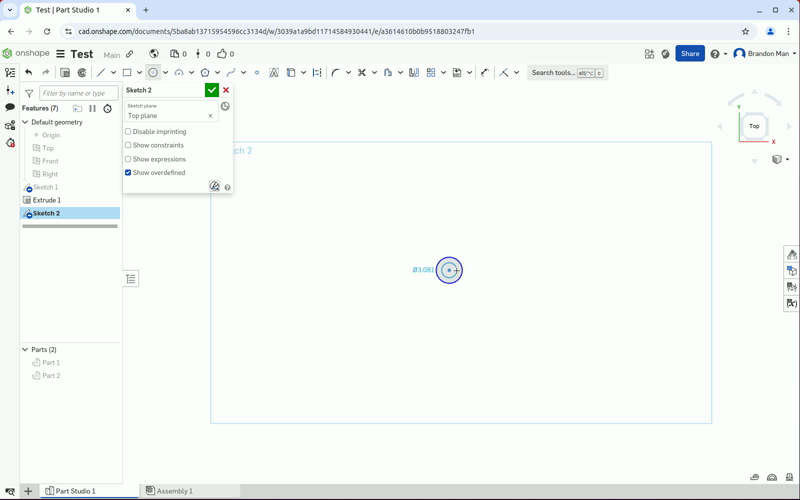
click(456, 270)
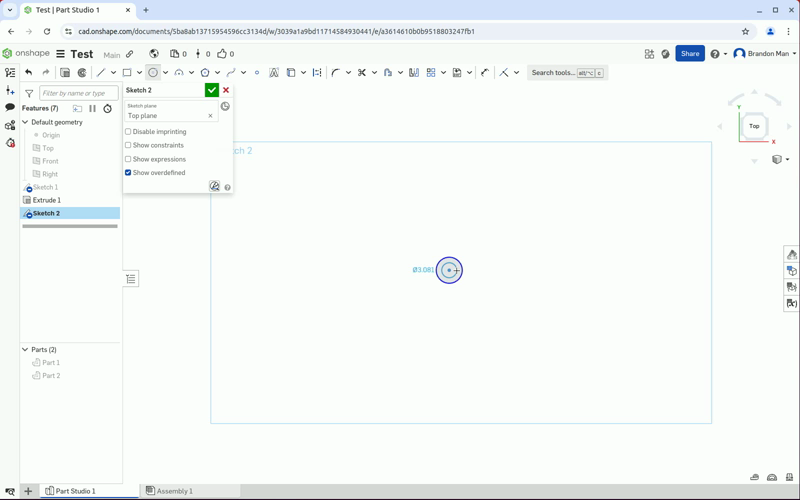
key(esc)
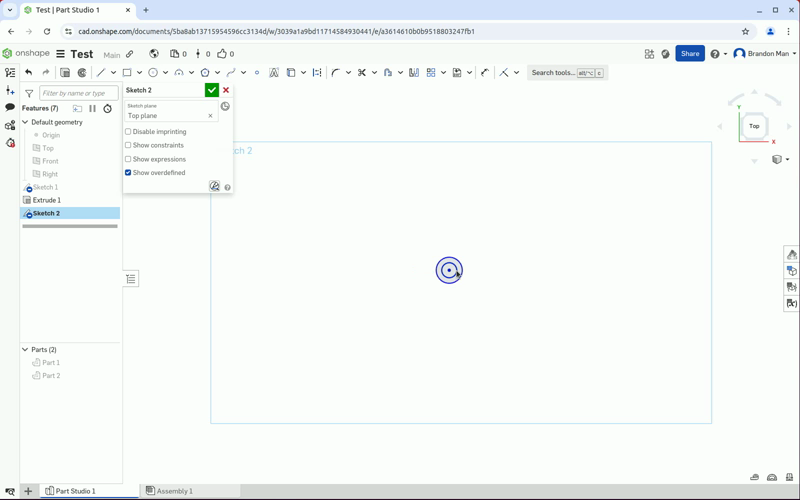
mouse_move(442, 263)
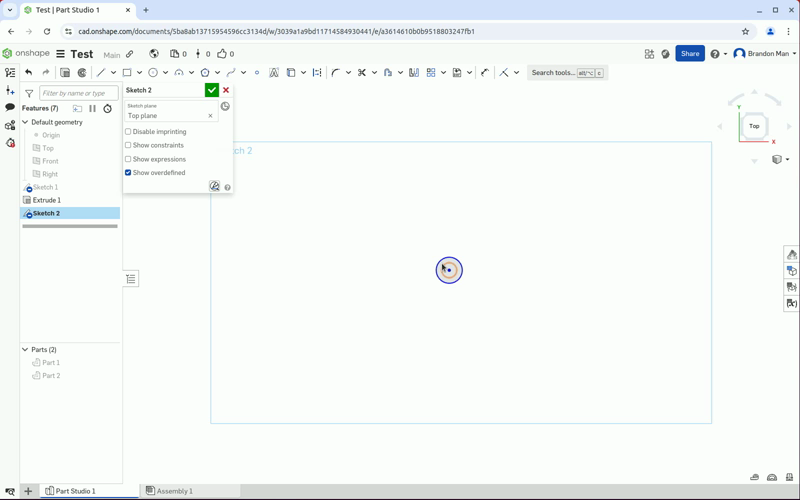
scroll(6)
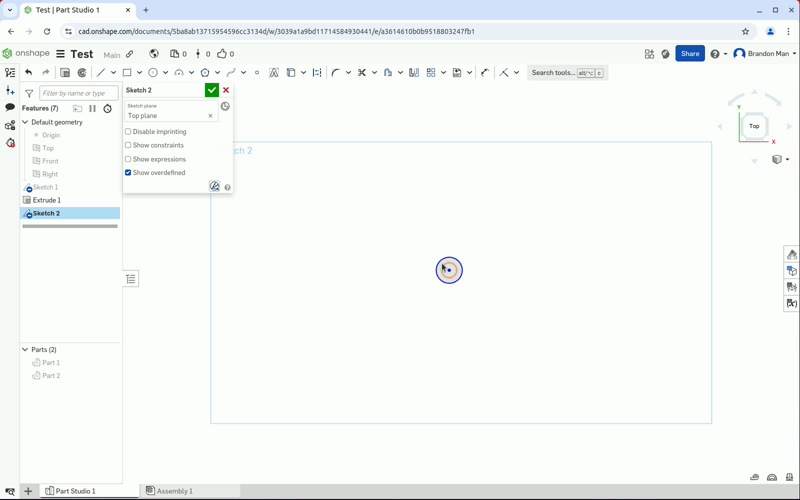
scroll(6)
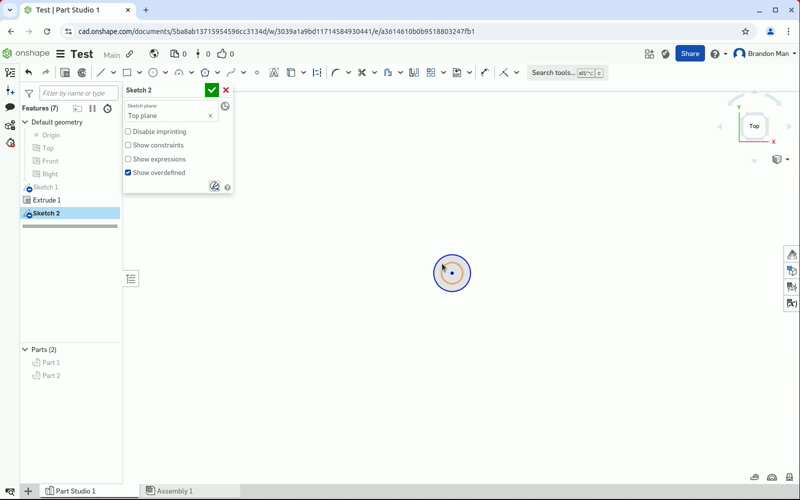
scroll(6)
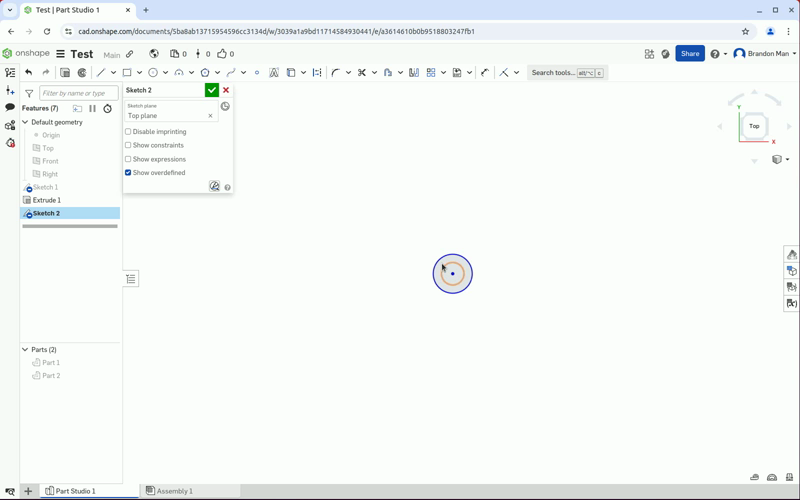
scroll(6)
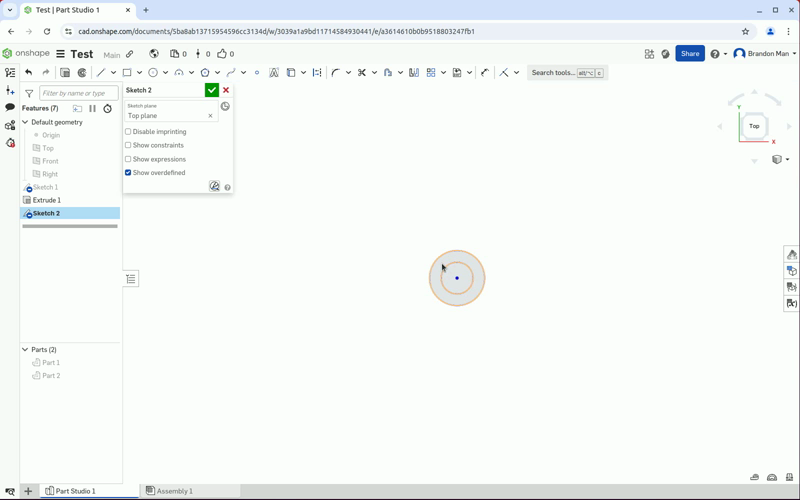
scroll(6)
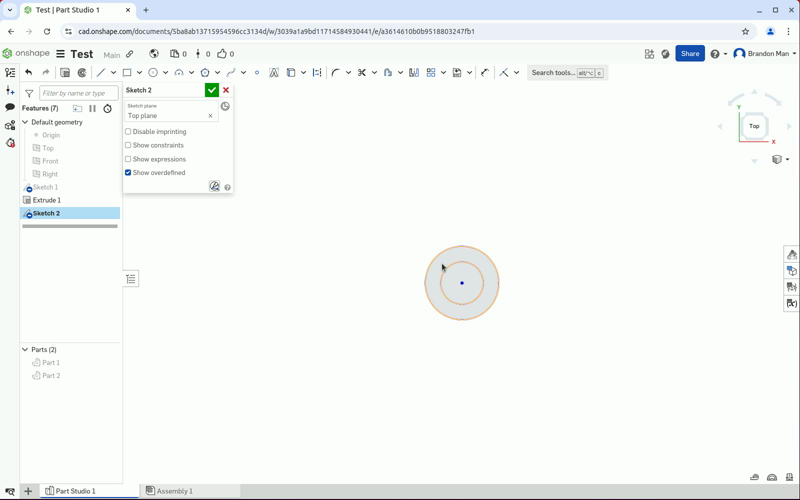
scroll(6)
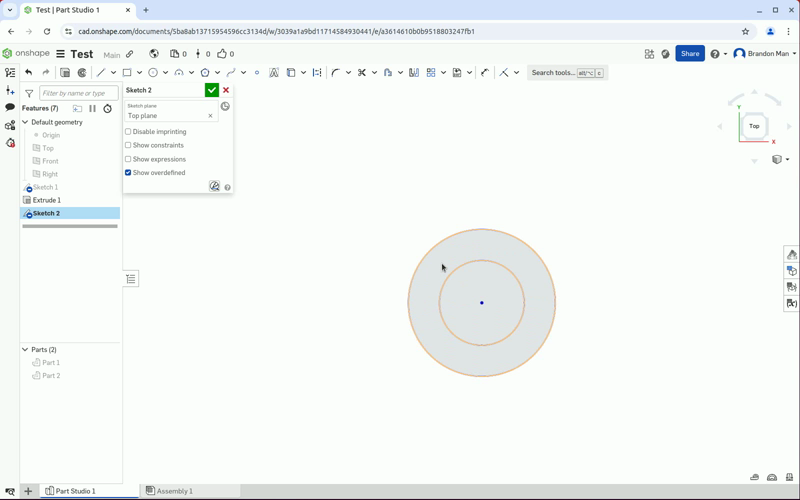
scroll(6)
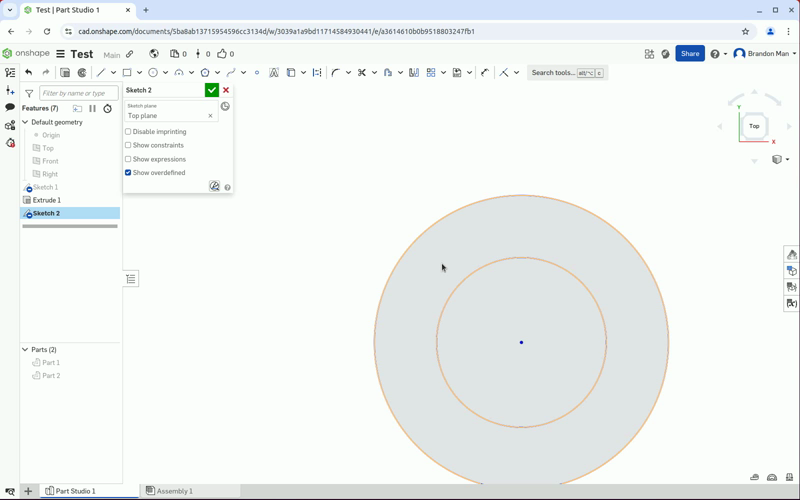
click(442, 263)
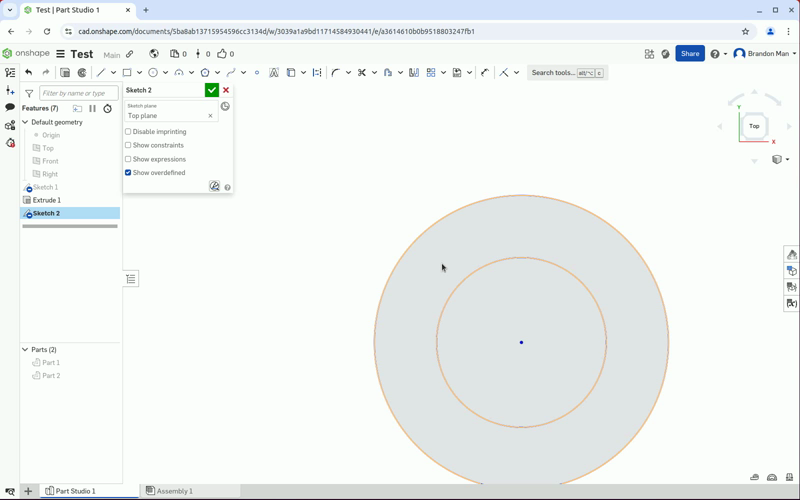
scroll(-6)
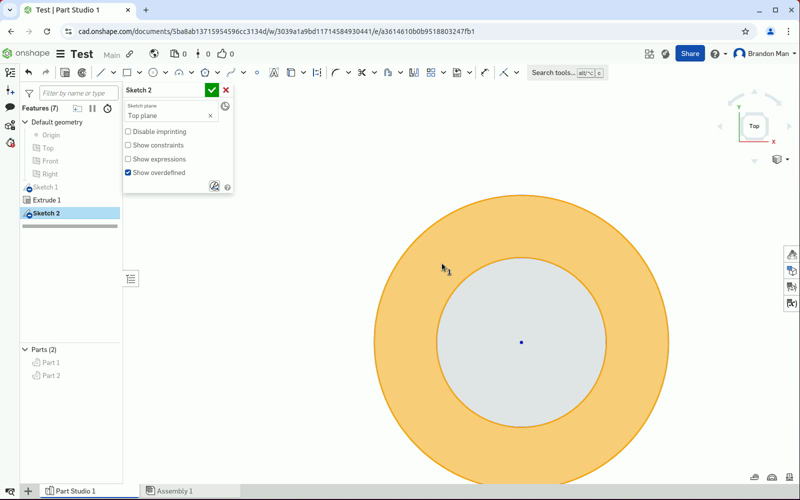
scroll(-6)
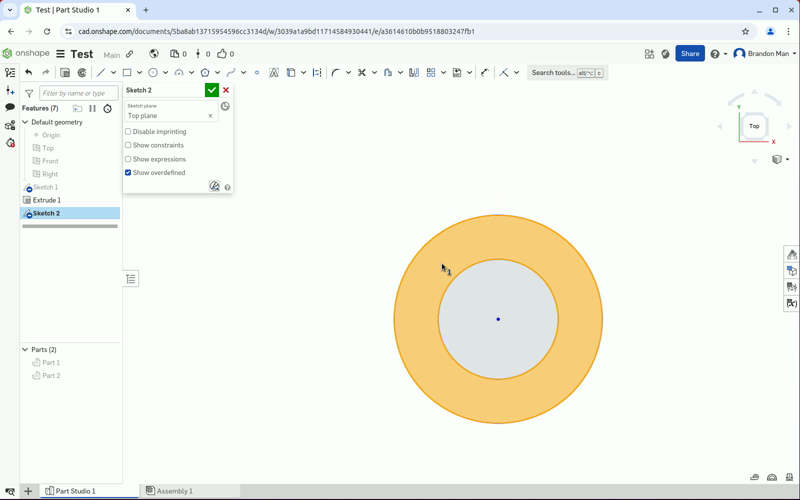
scroll(-6)
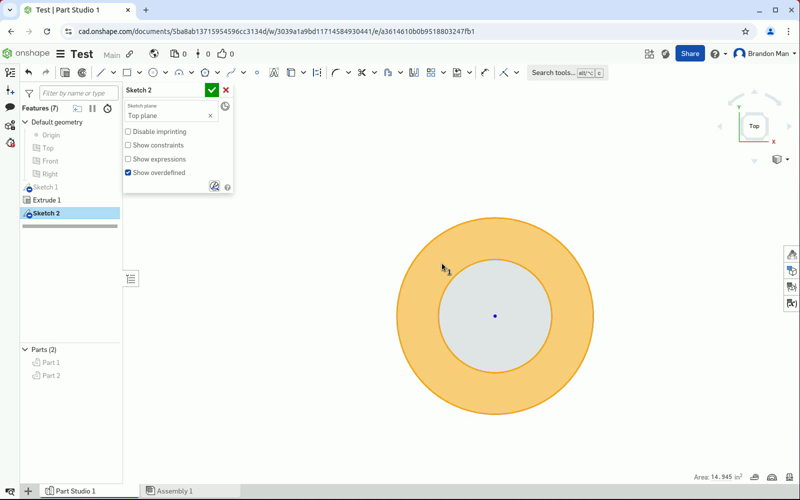
scroll(-6)
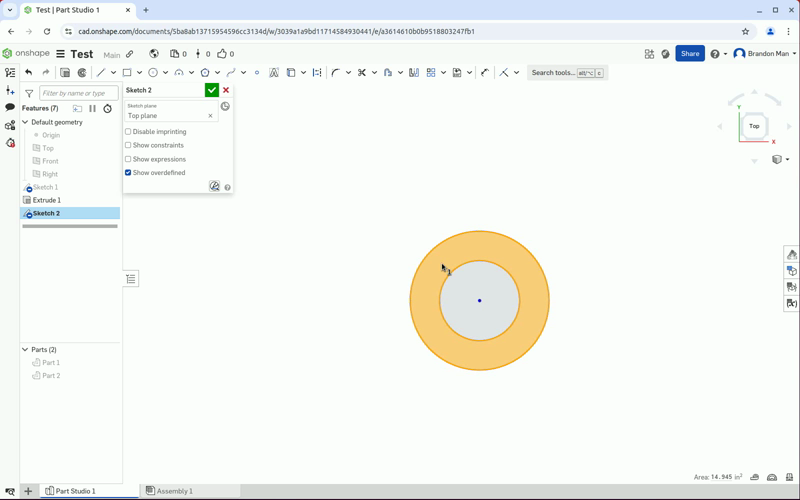
scroll(-6)
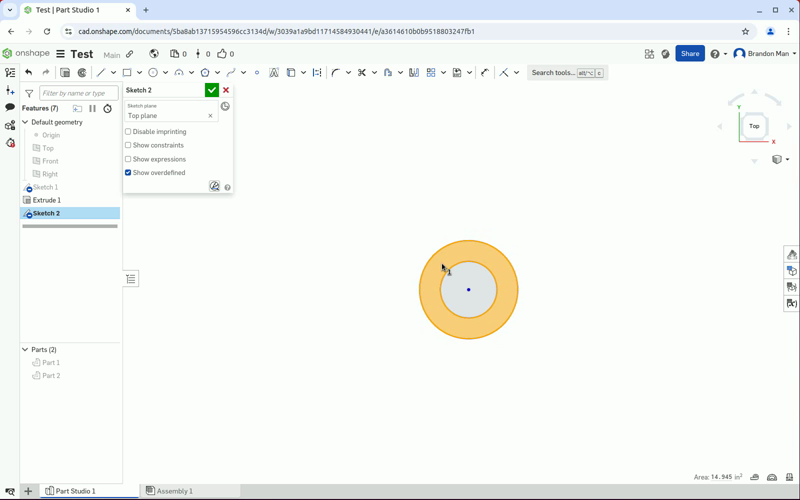
scroll(-6)
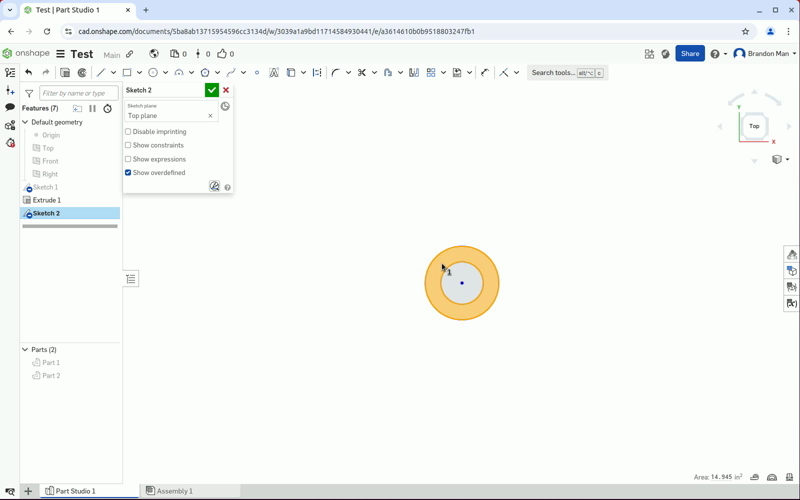
scroll(-6)
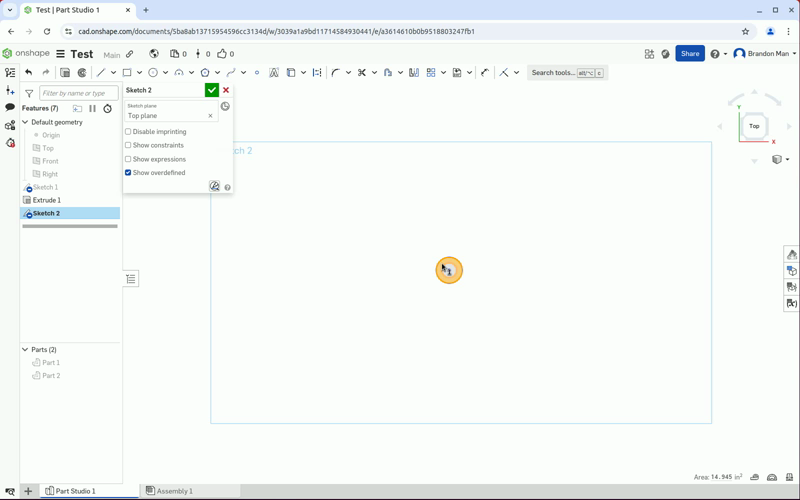
mouse_move(73, 352)
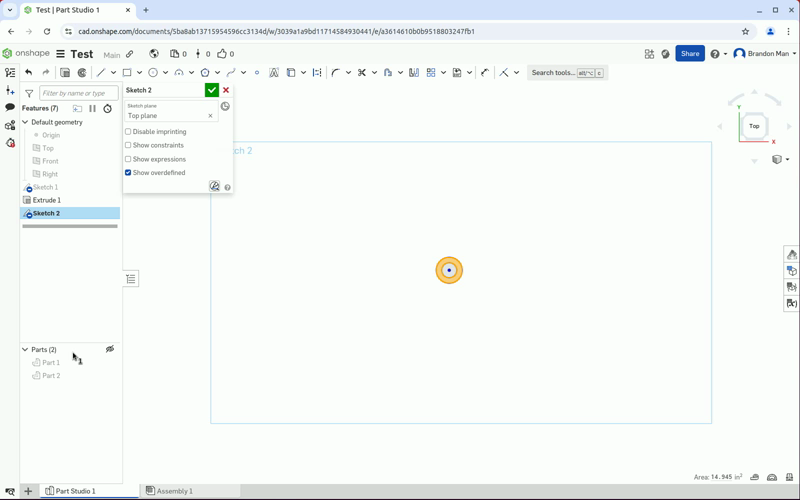
key(shift+y)
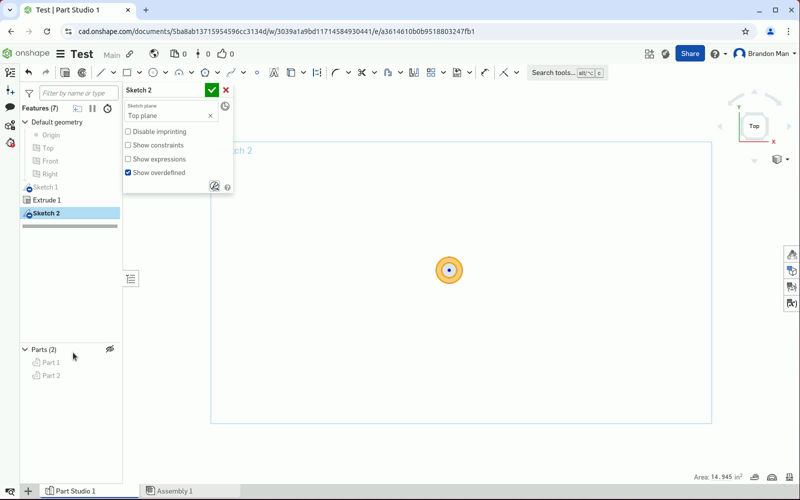
key(shift+e)
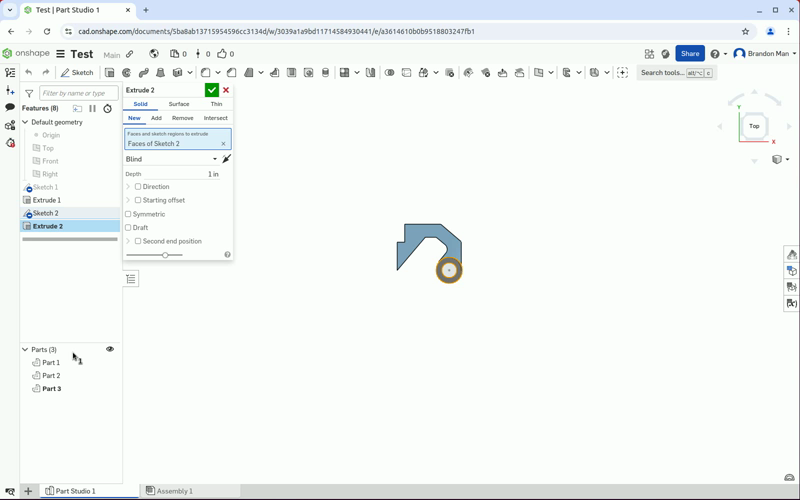
mouse_move(143, 106)
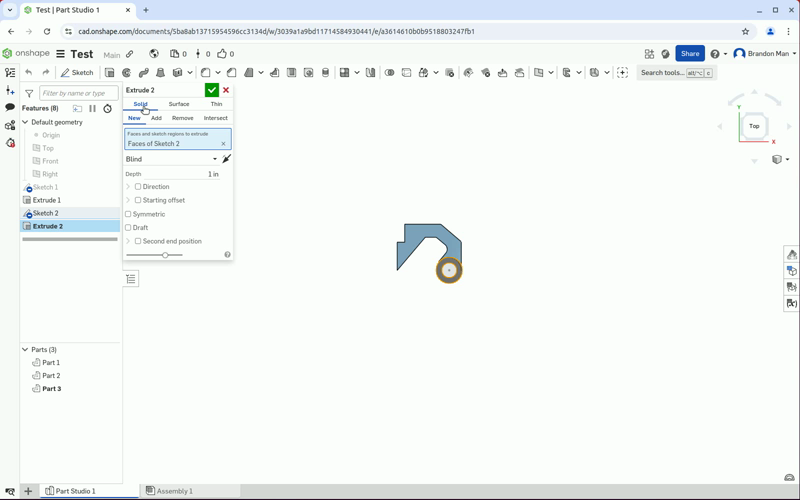
click(143, 106)
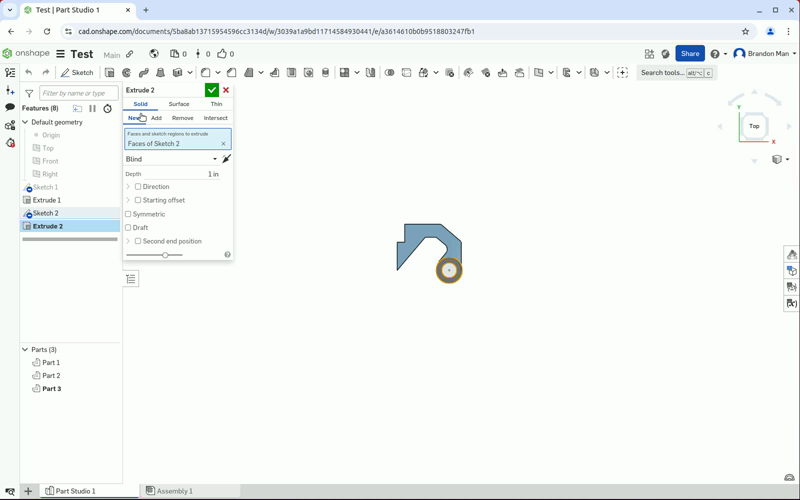
mouse_move(137, 120)
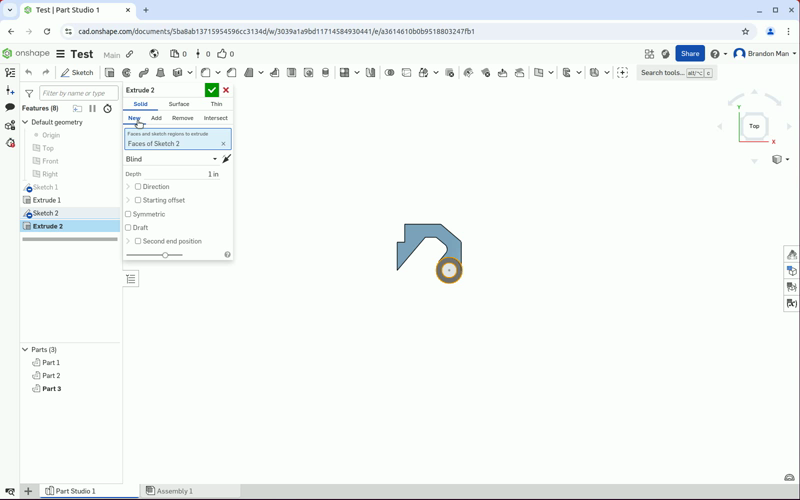
click(137, 120)
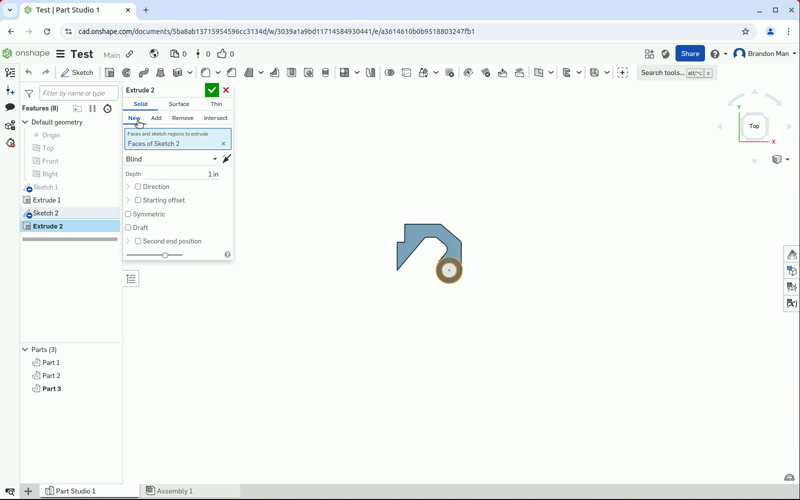
key(tab, 4)
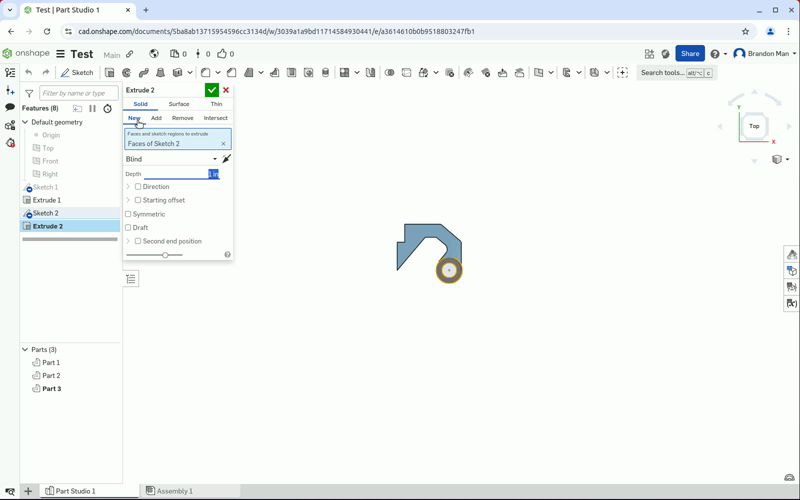
text(23.108)
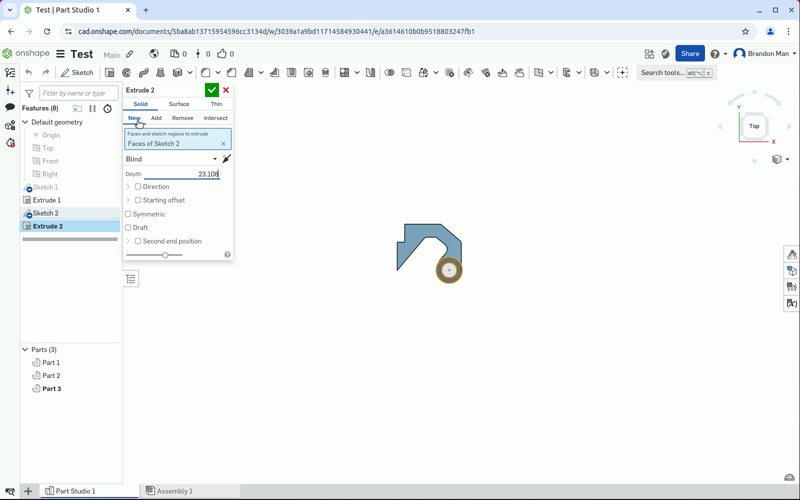
key(enter)
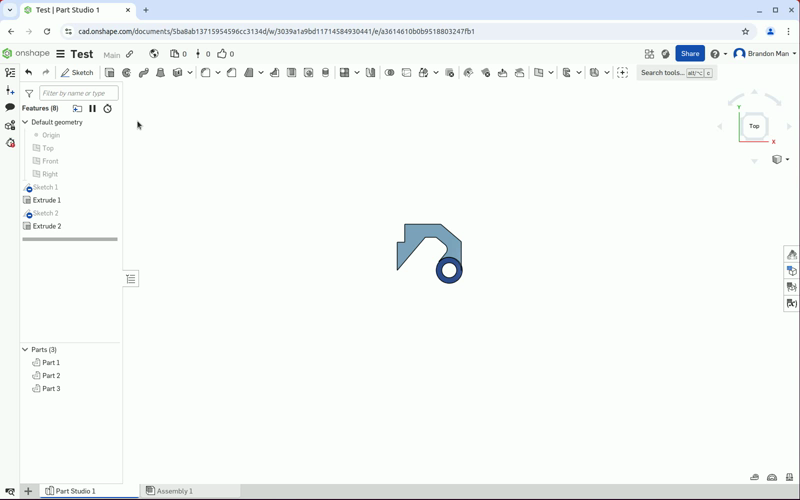
key(shift+h)
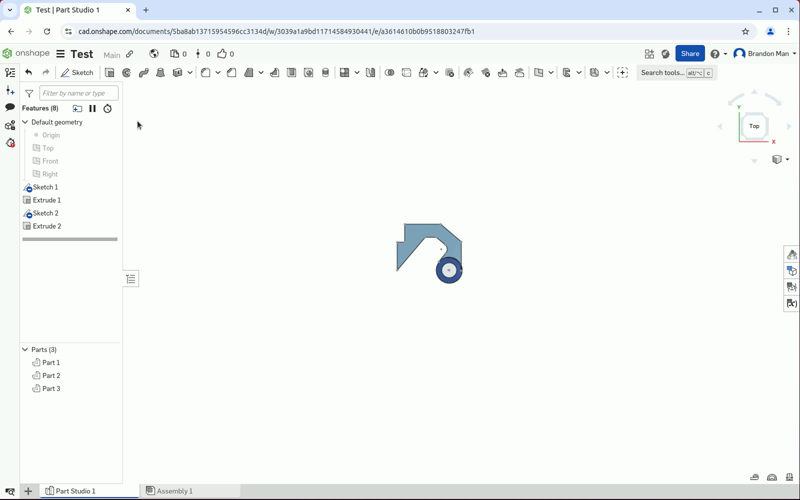
key(shift+h)
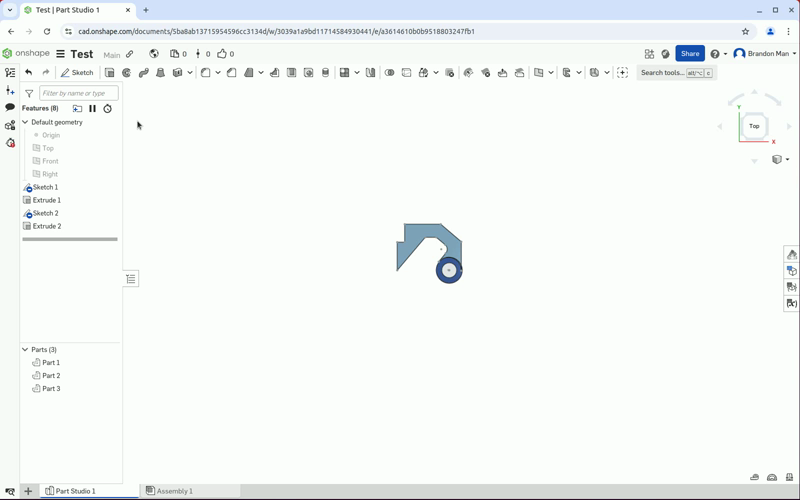
key(shift+7)
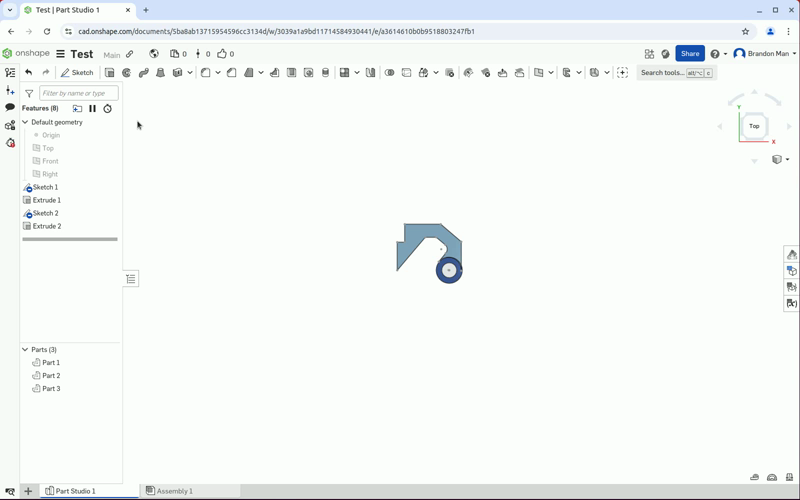
key(up, 3)
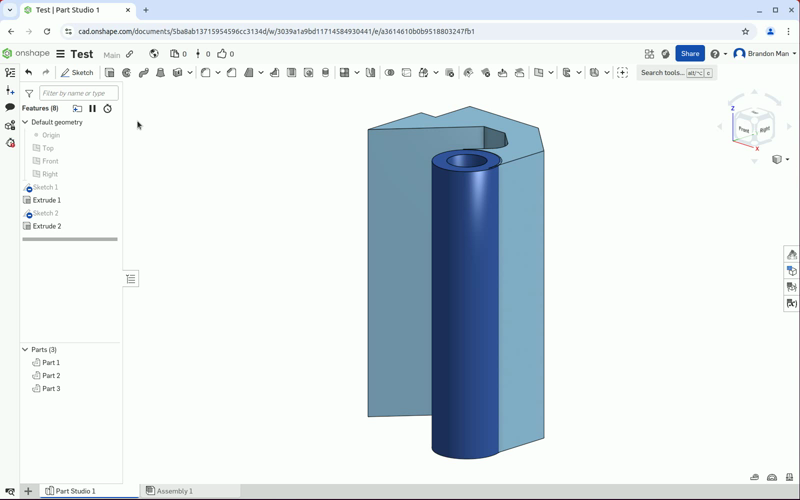
key(left, 3)
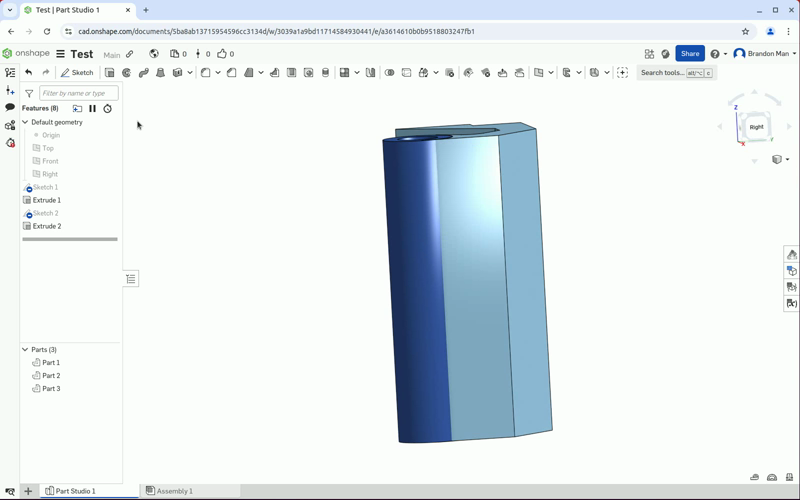
key(right, 3)
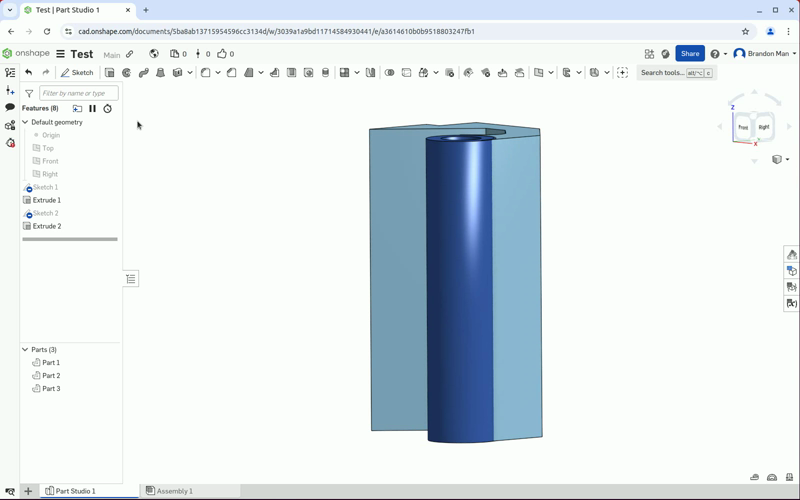
key(down, 3)
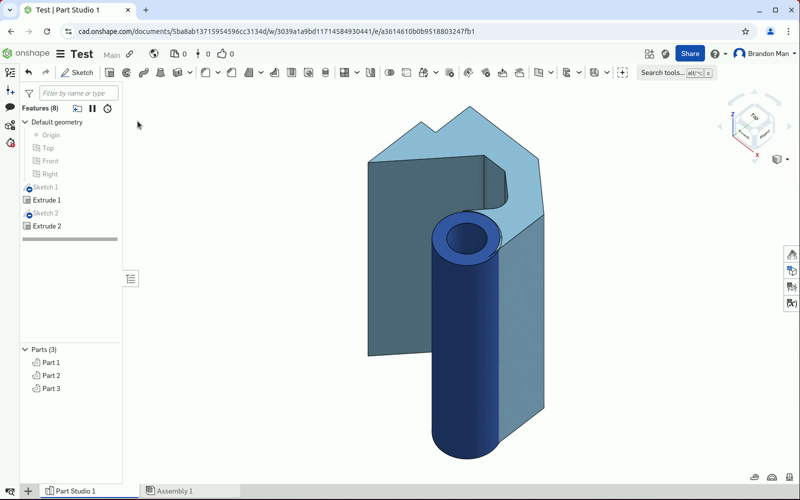
mouse_move(73, 189)
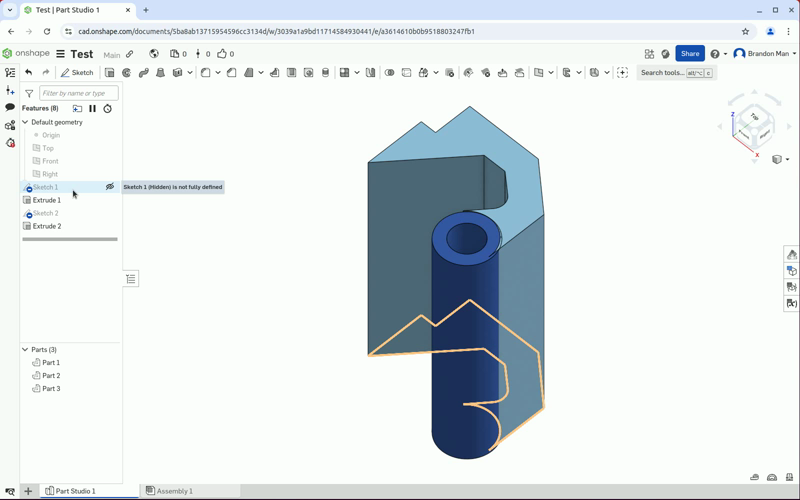
click(73, 189)